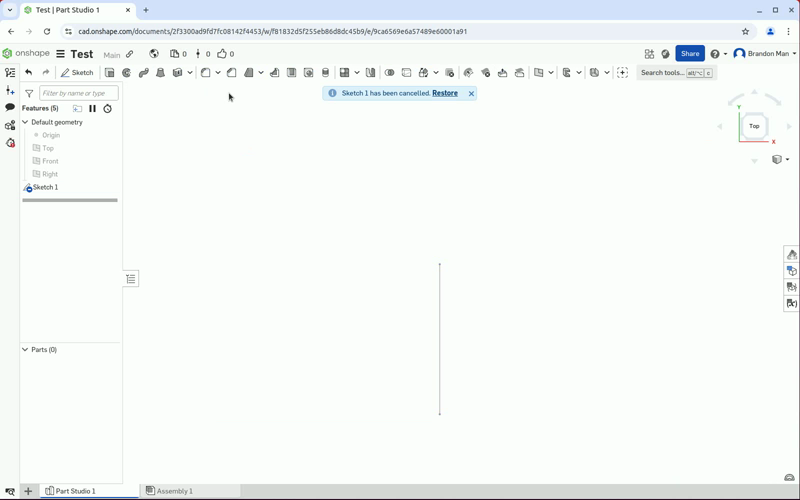
key(shift+h)
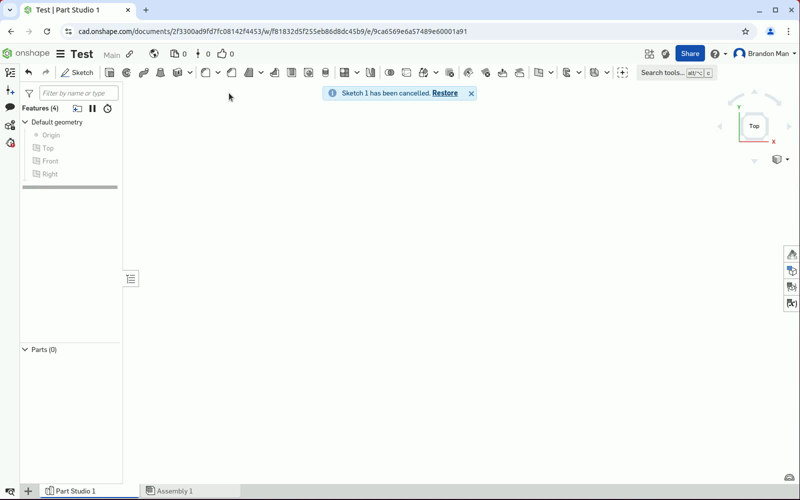
key(shift+s)
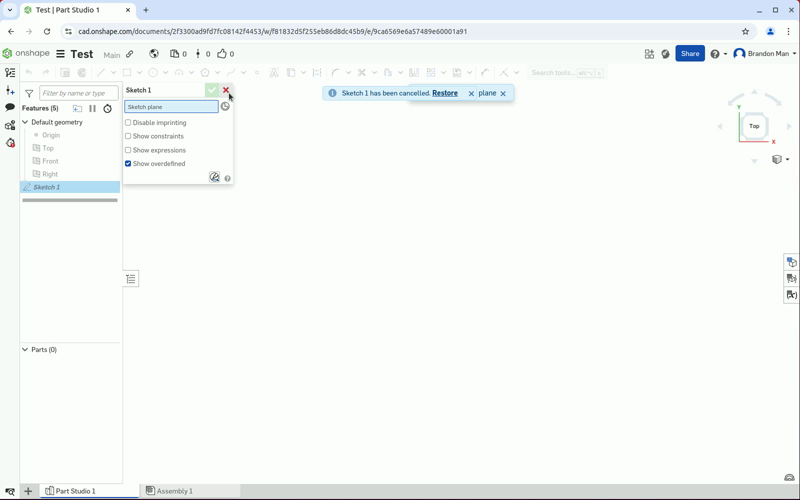
mouse_move(73, 150)
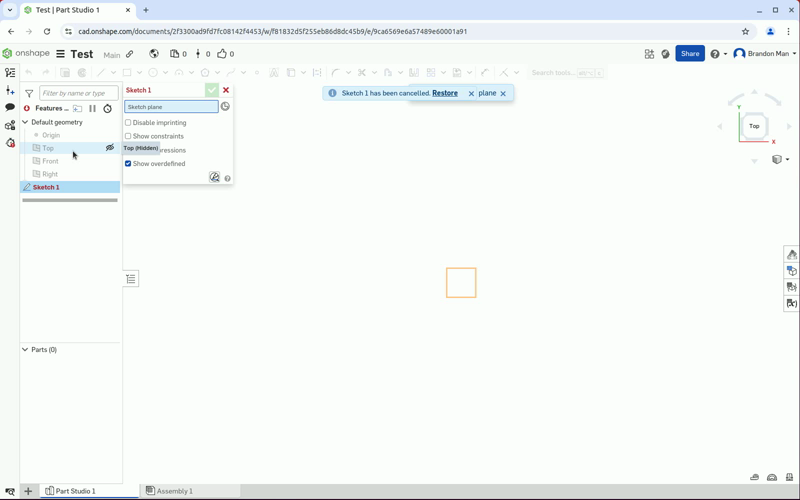
click(73, 150)
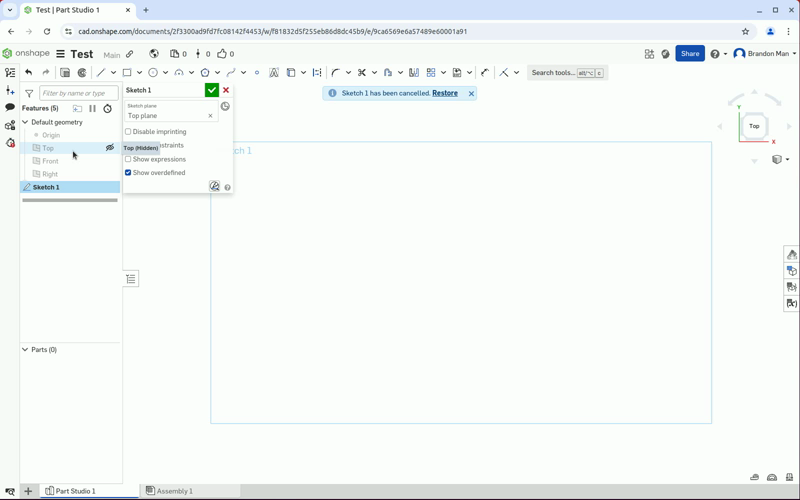
mouse_move(73, 352)
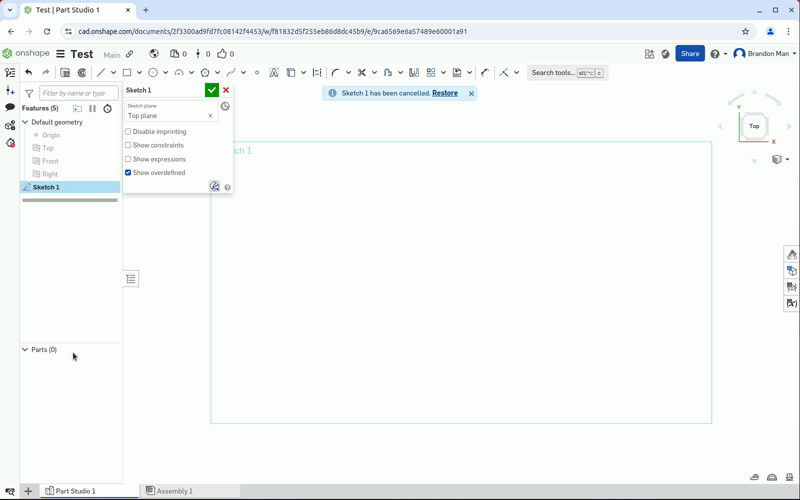
key(y)
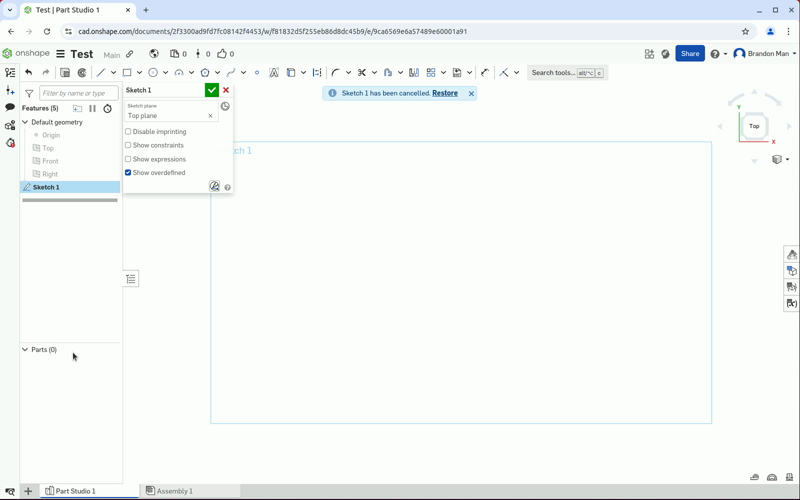
key(c)
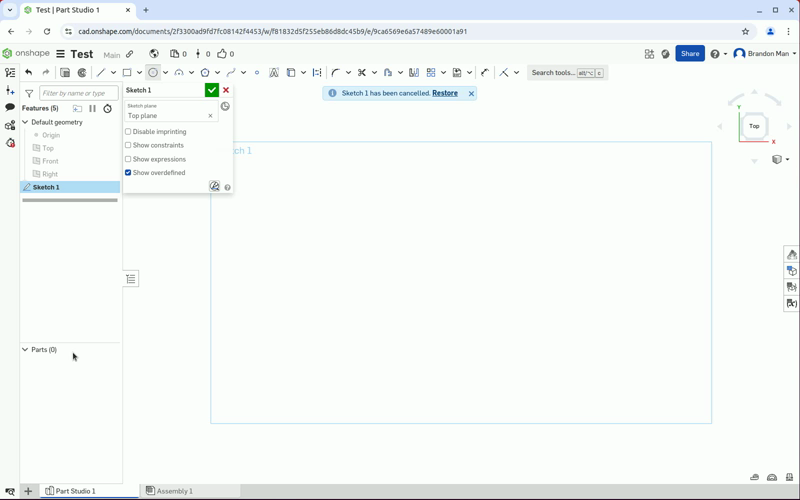
key_down(shift)
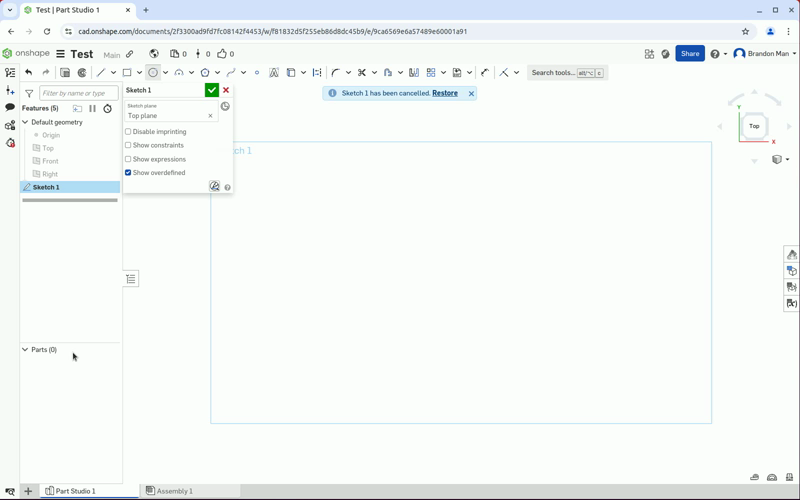
mouse_move(461, 282)
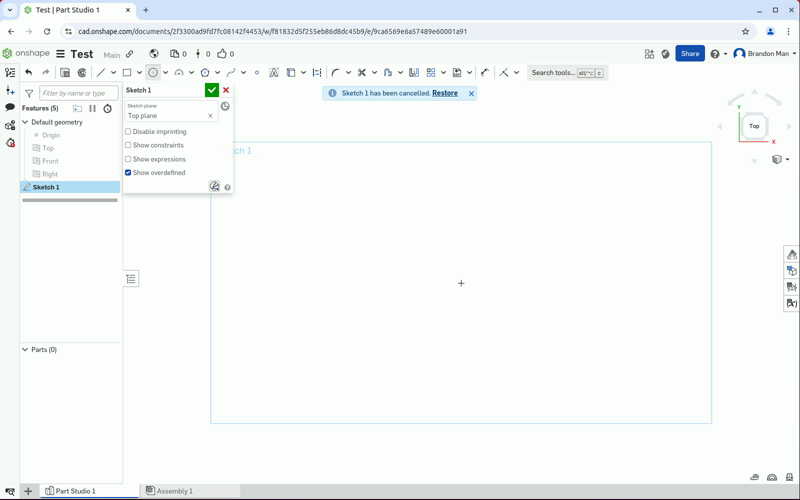
click(461, 282)
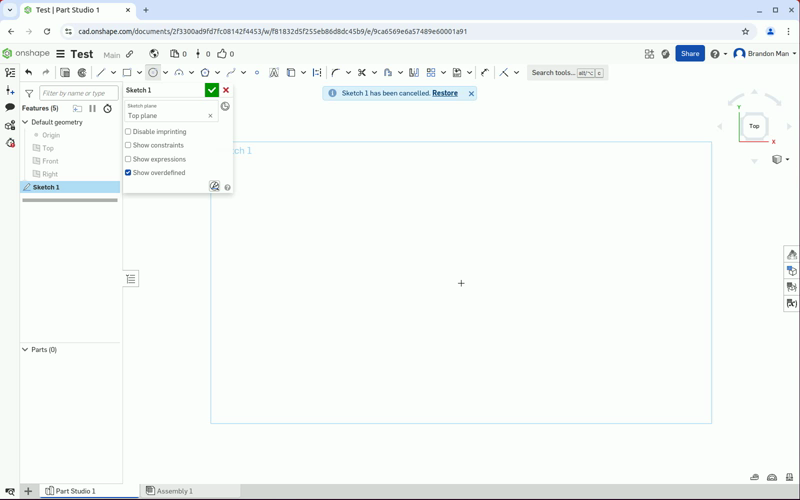
key_up(shift)
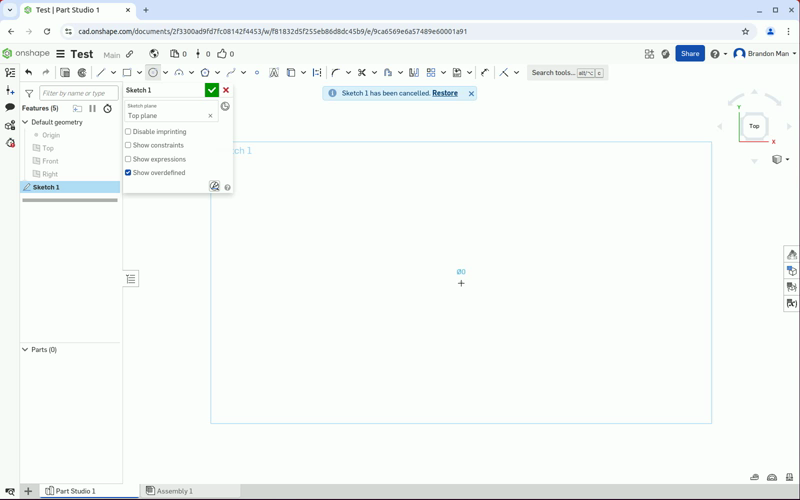
mouse_move(519, 282)
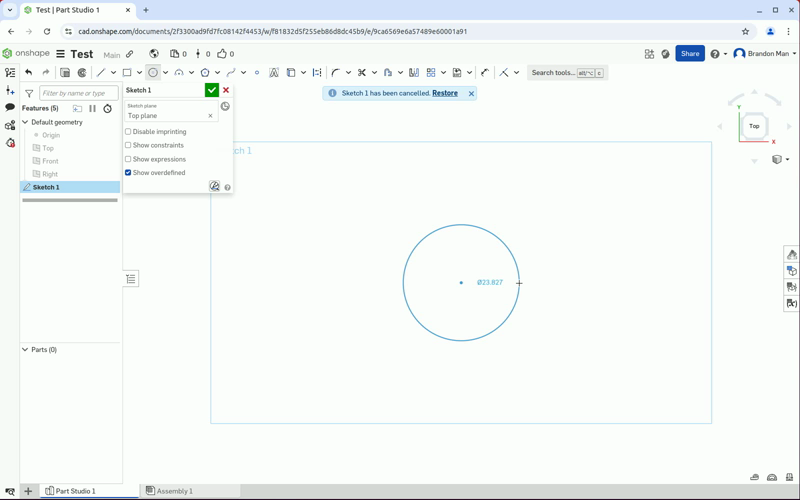
click(519, 282)
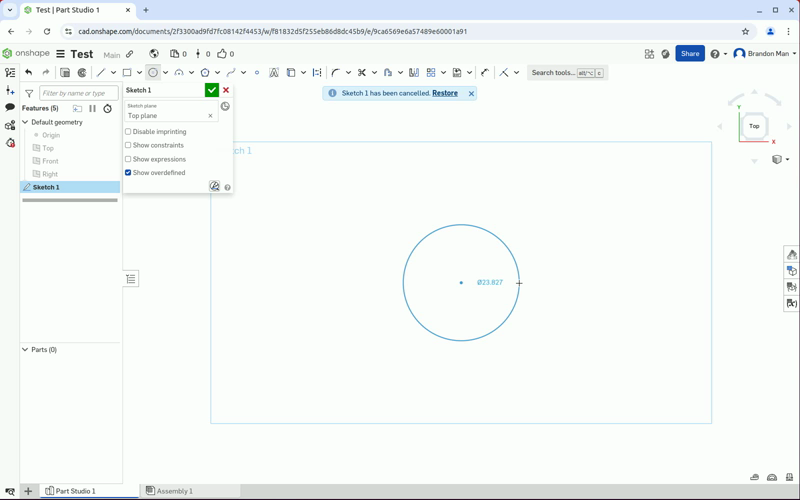
key(esc)
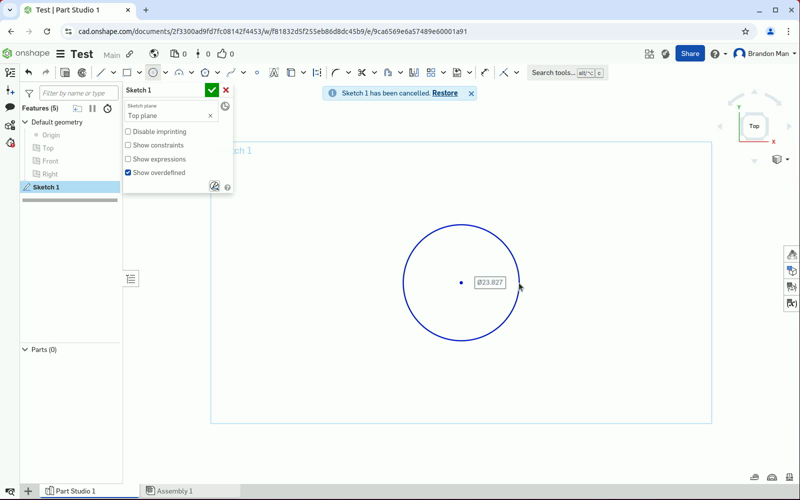
key(c)
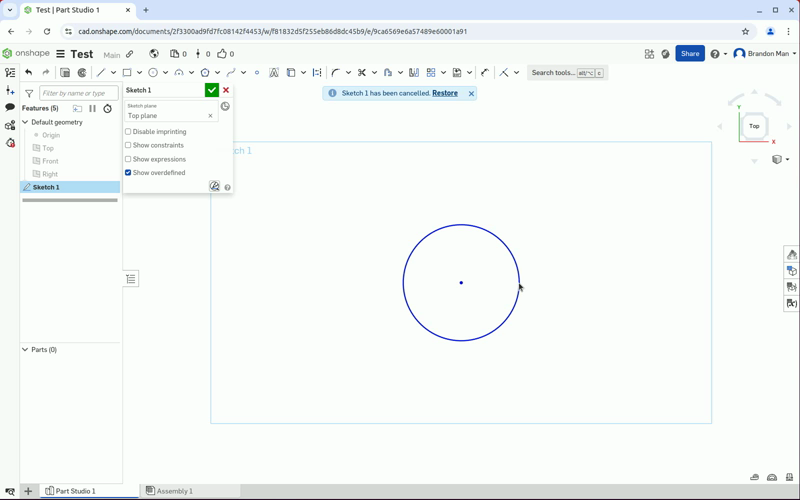
key_down(shift)
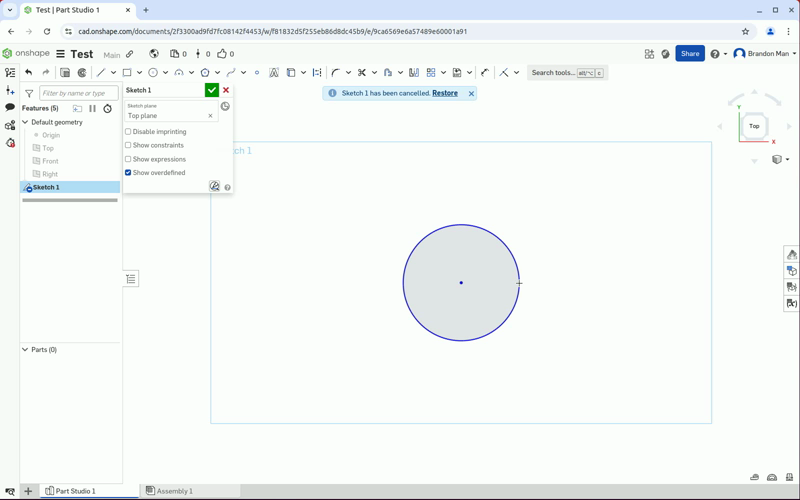
mouse_move(461, 282)
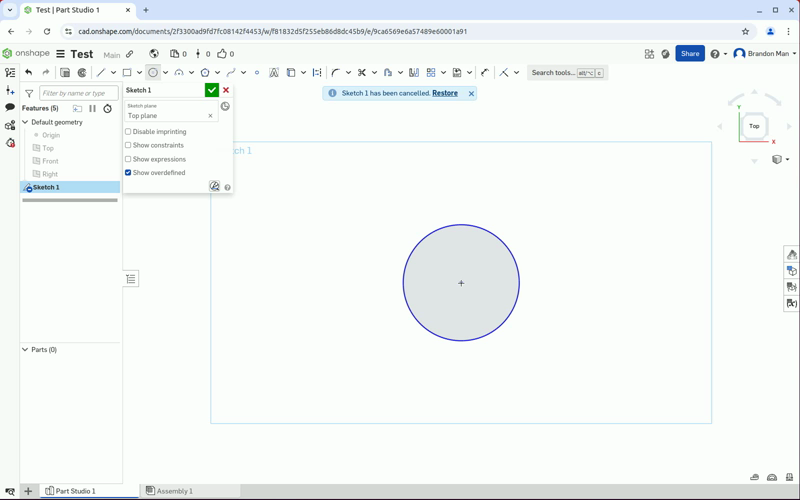
click(461, 282)
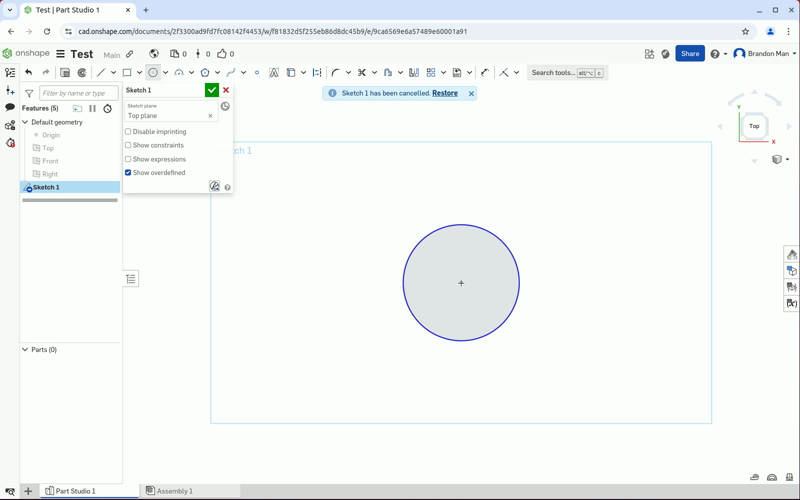
key_up(shift)
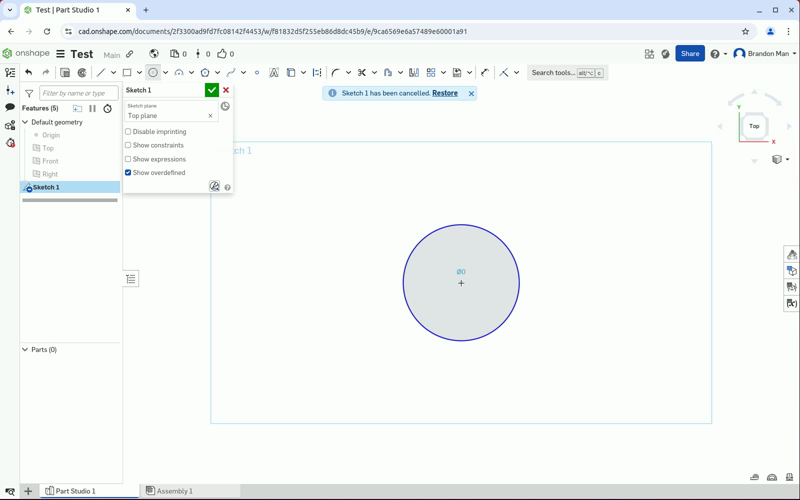
mouse_move(512, 282)
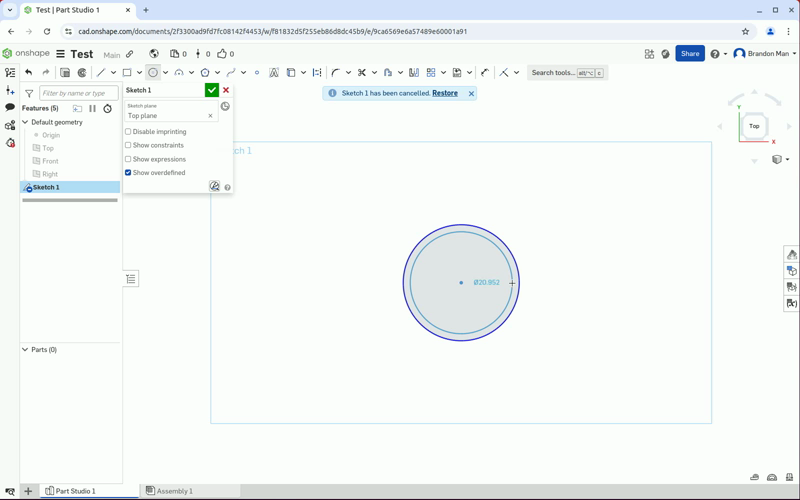
click(512, 282)
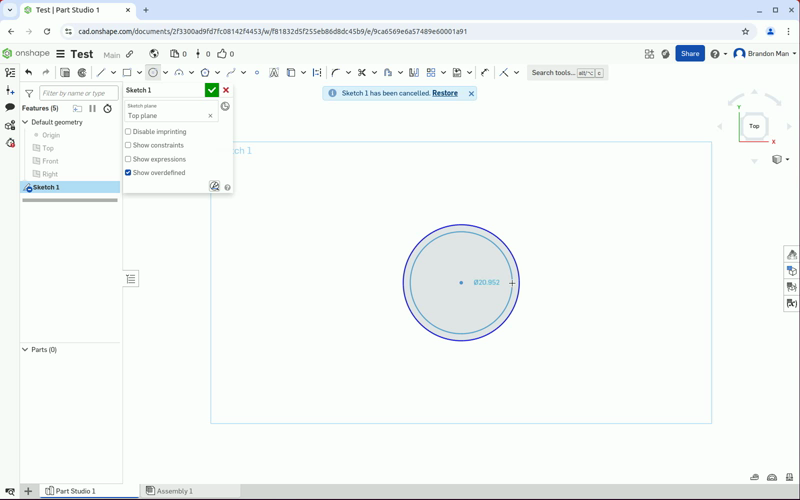
key(esc)
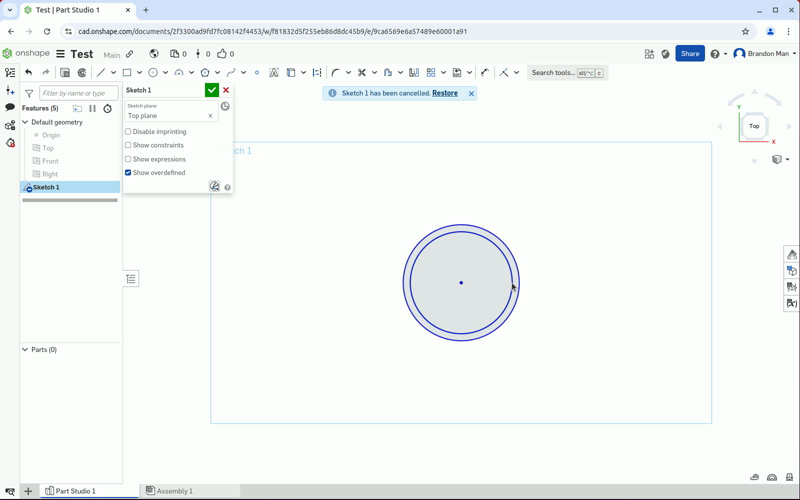
mouse_move(431, 238)
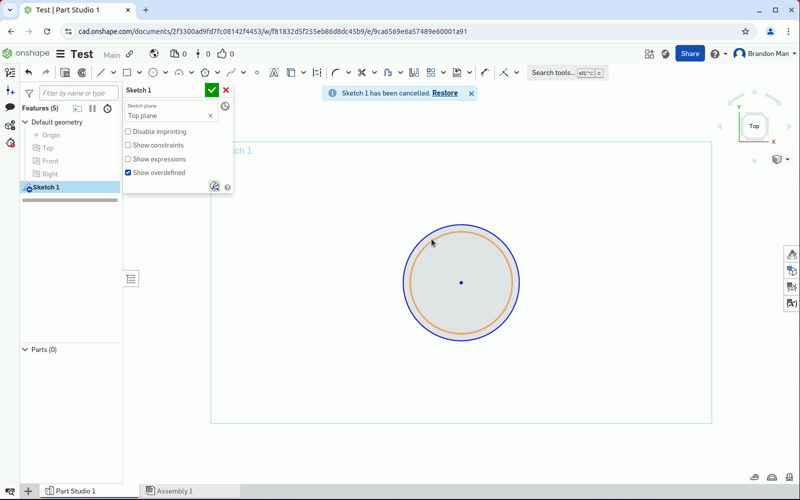
click(431, 238)
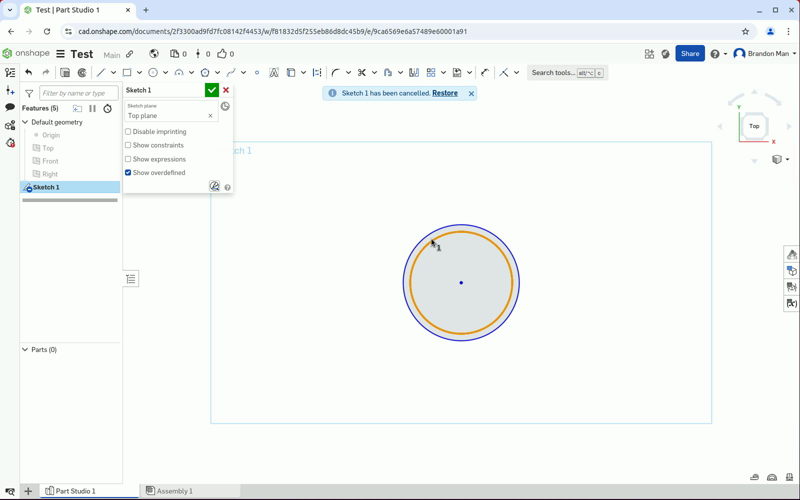
mouse_move(73, 352)
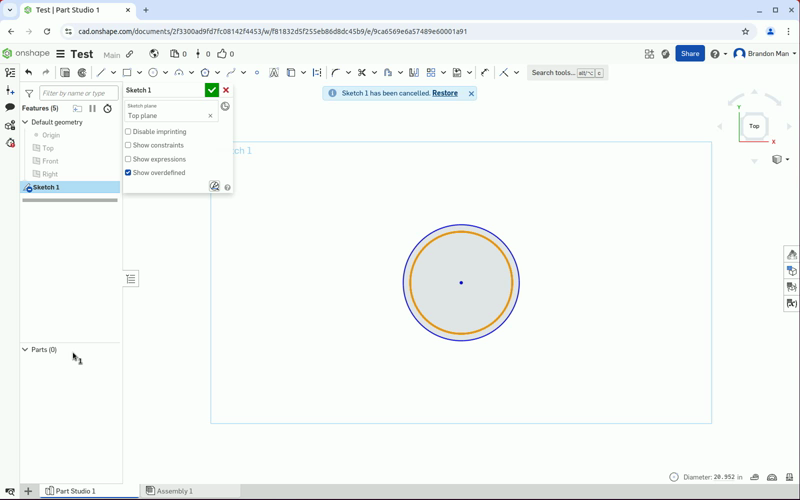
key(shift+y)
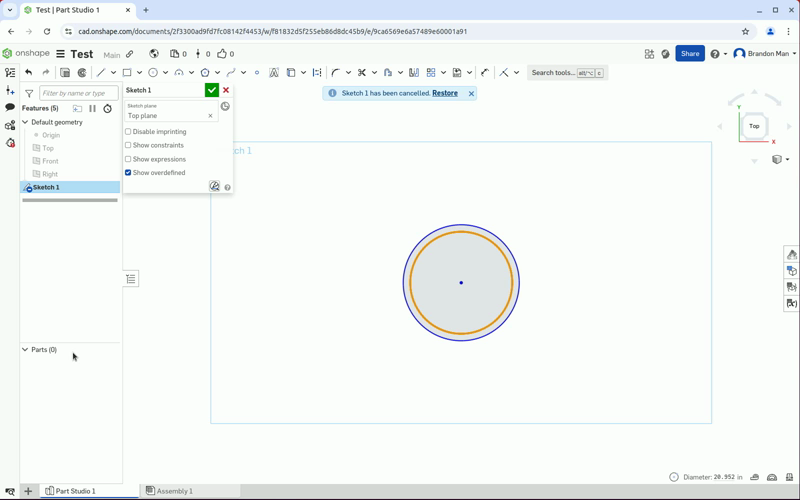
key(shift+e)
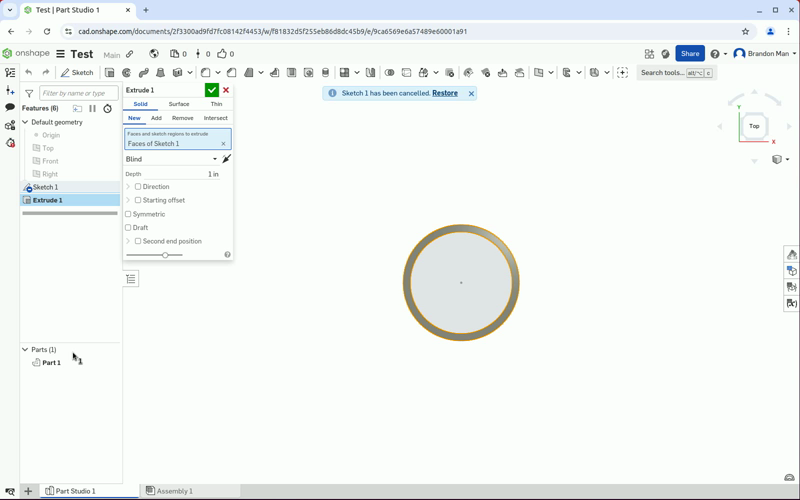
mouse_move(143, 106)
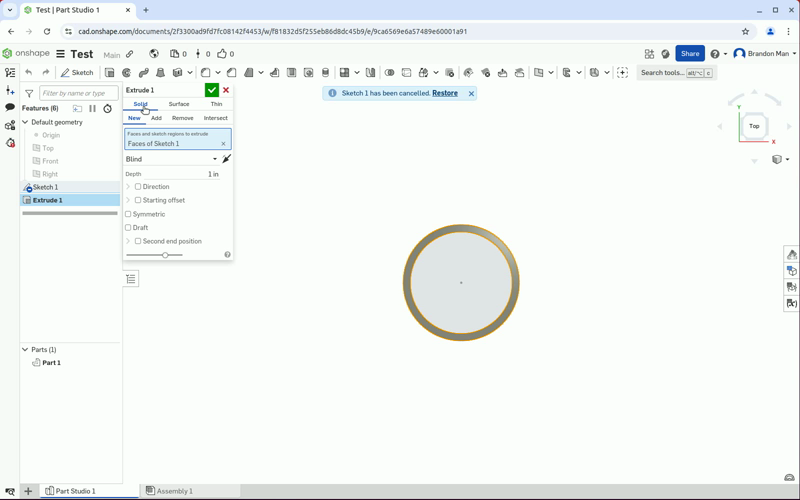
click(143, 106)
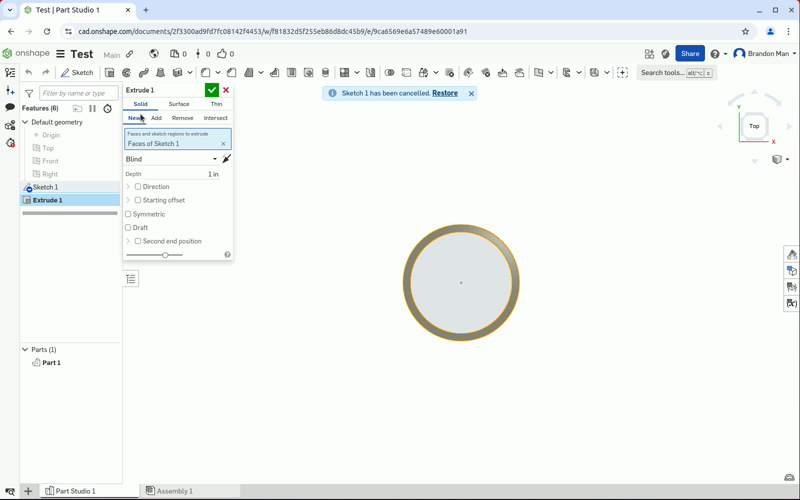
mouse_move(137, 120)
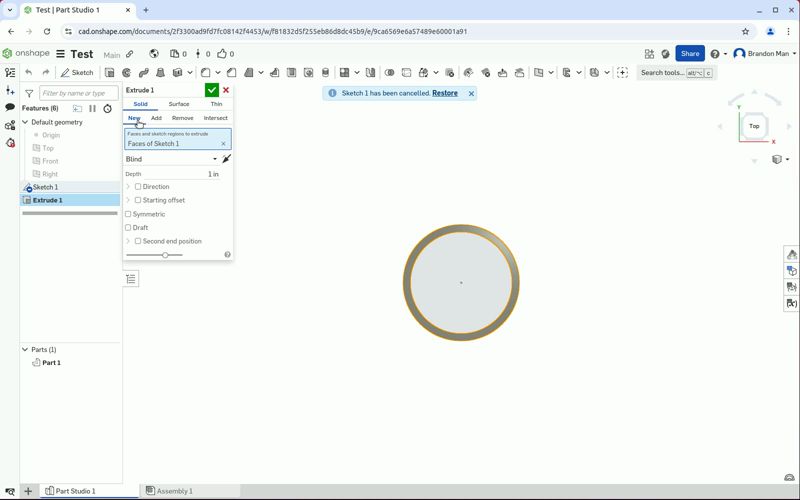
click(137, 120)
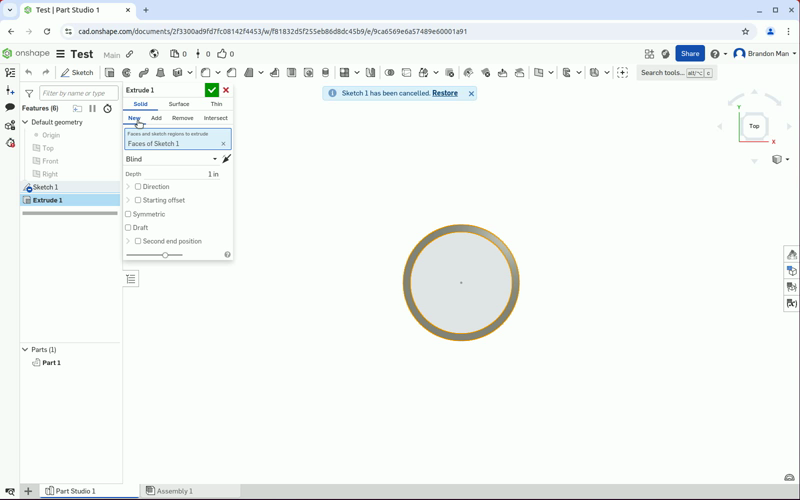
key(tab, 4)
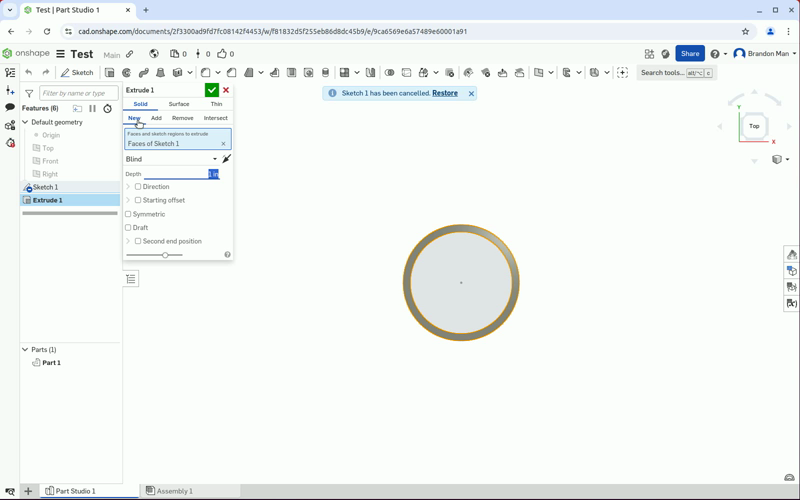
text(23.108)
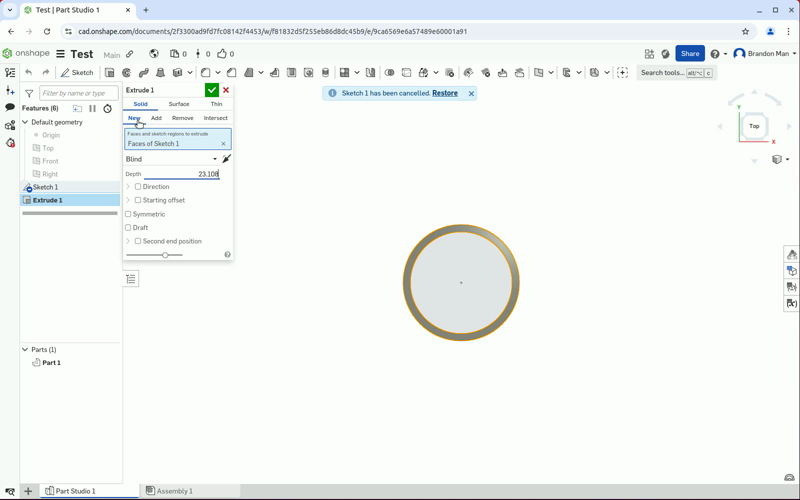
key(enter)
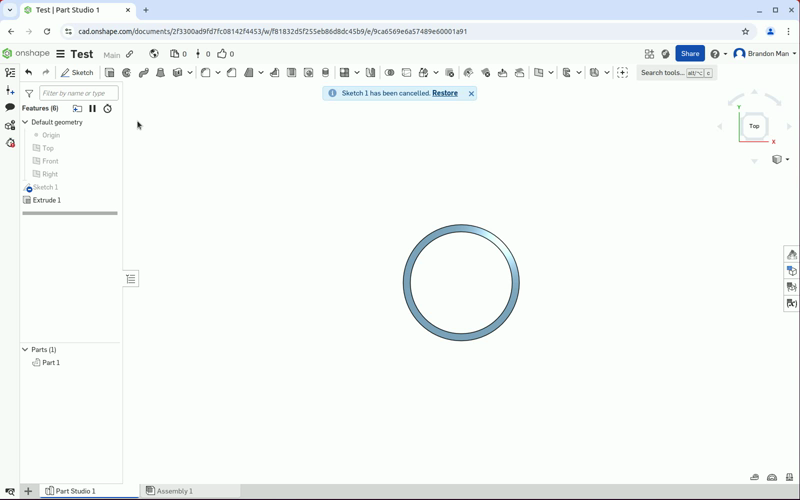
key(shift+h)
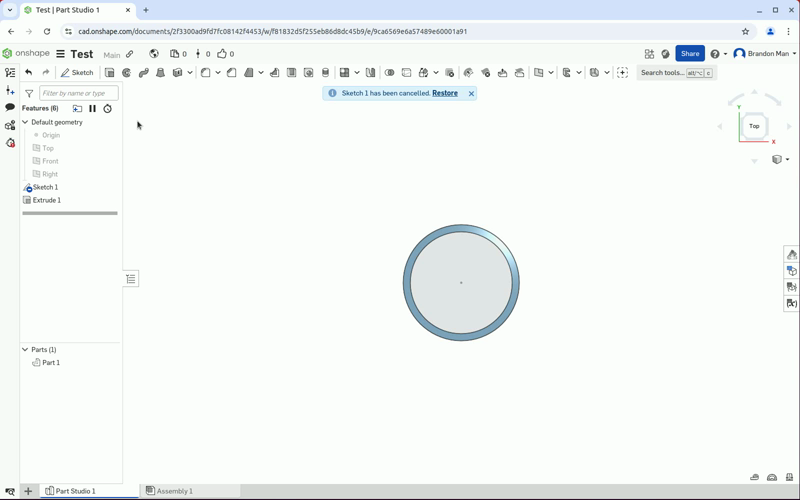
key(shift+h)
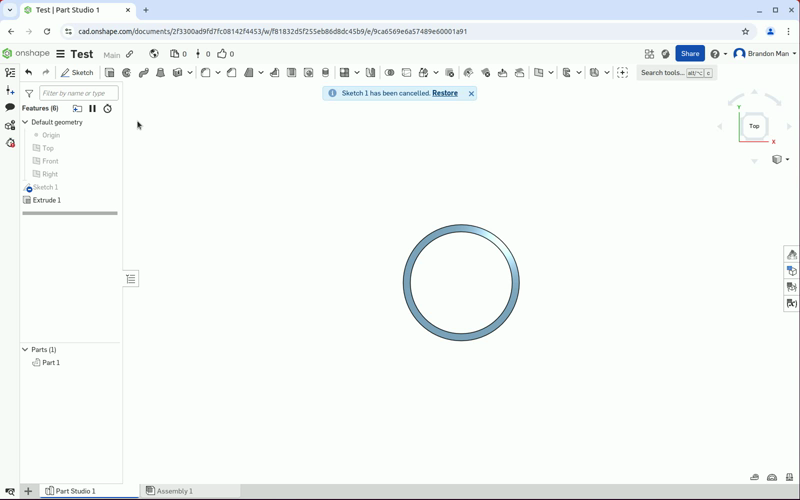
mouse_move(73, 189)
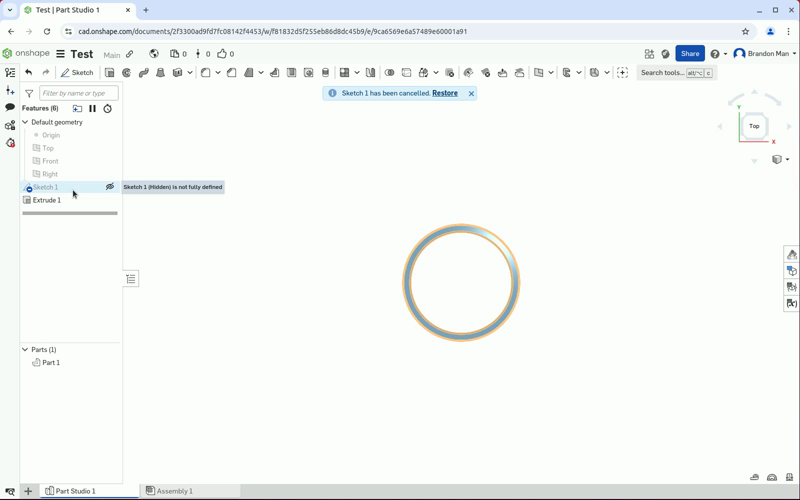
click(73, 189)
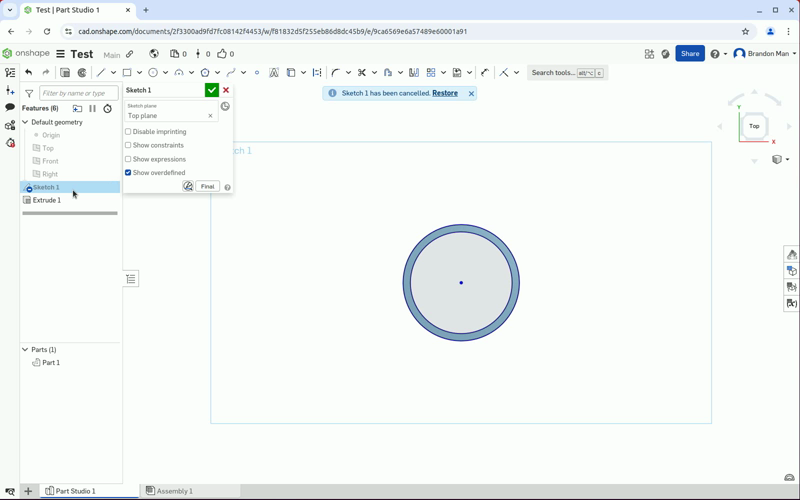
mouse_move(229, 92)
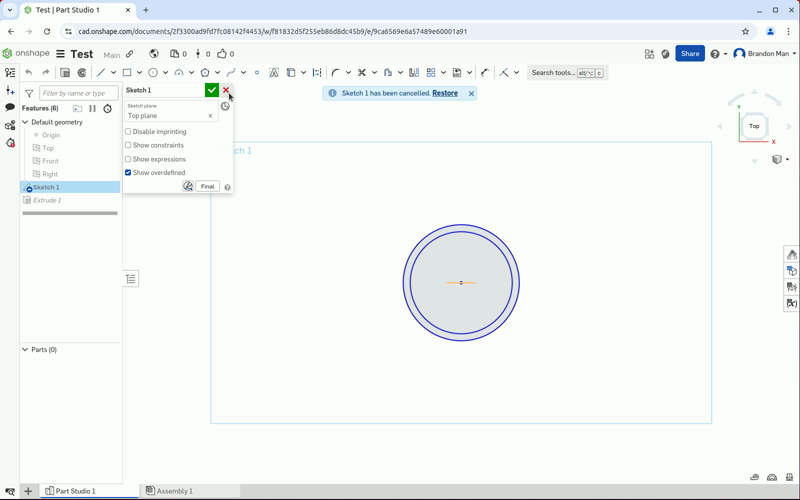
click(229, 92)
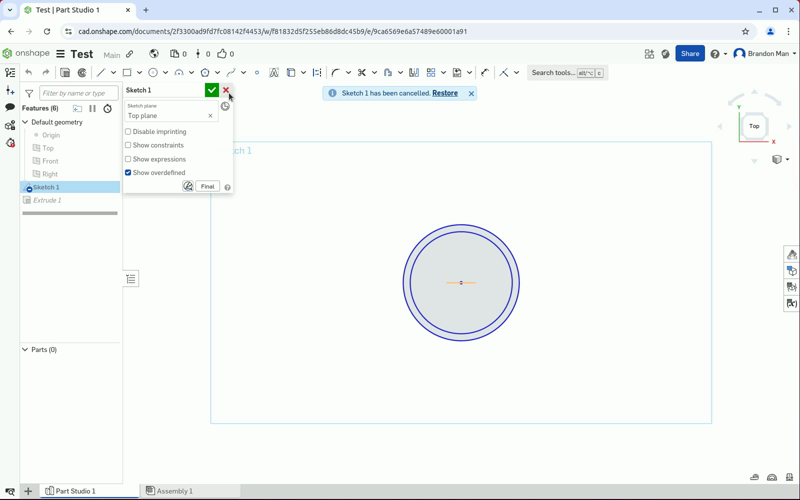
key(shift+s)
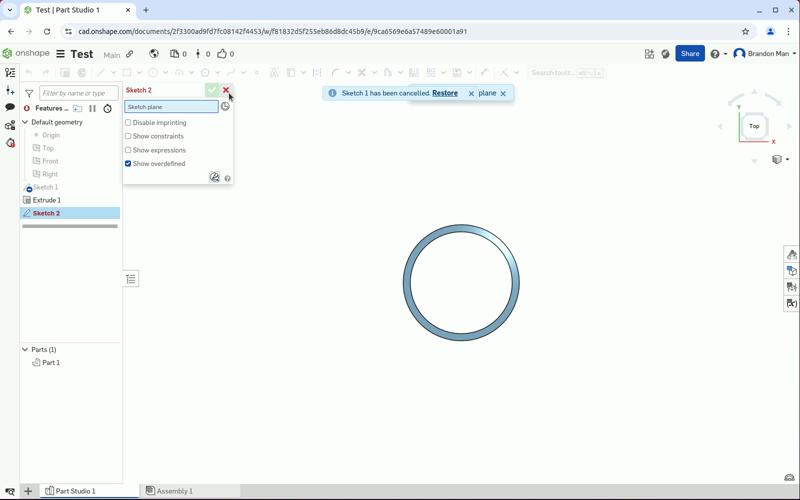
mouse_move(73, 150)
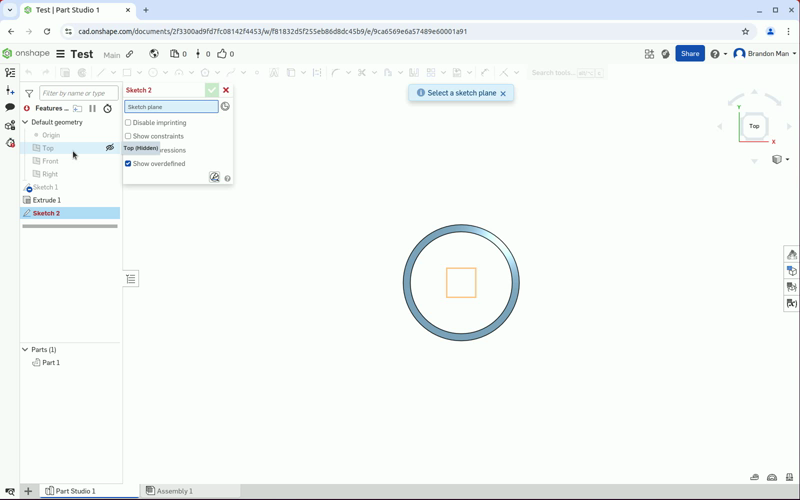
click(73, 150)
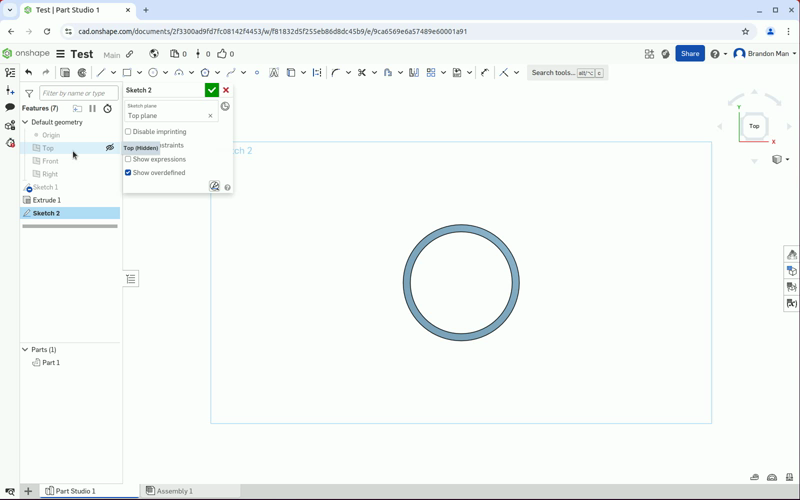
mouse_move(73, 352)
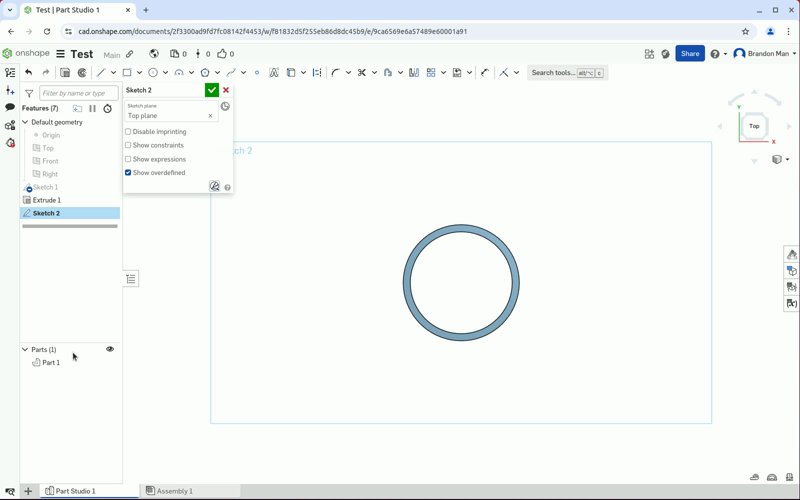
key(y)
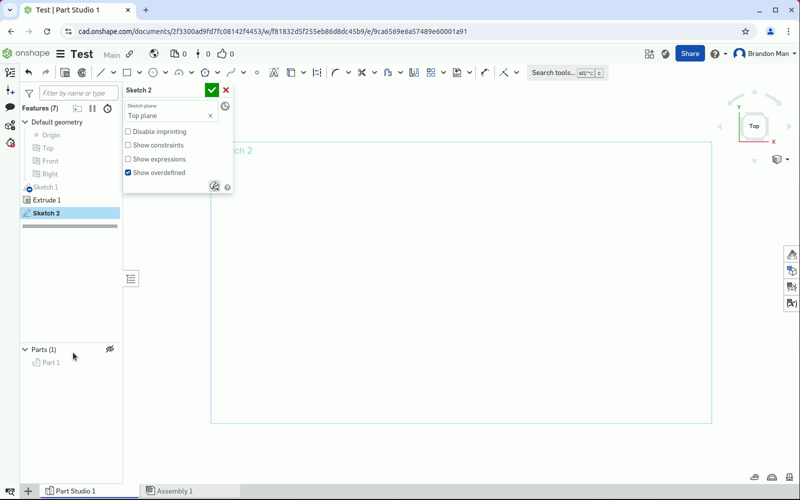
key(l)
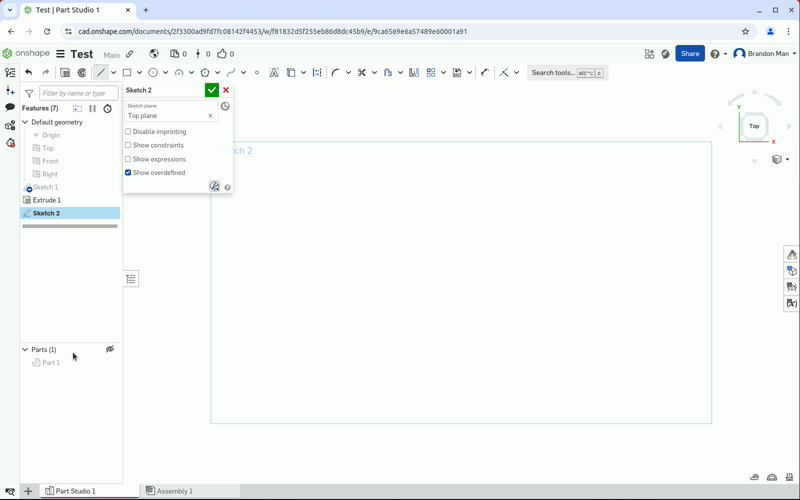
key_down(shift)
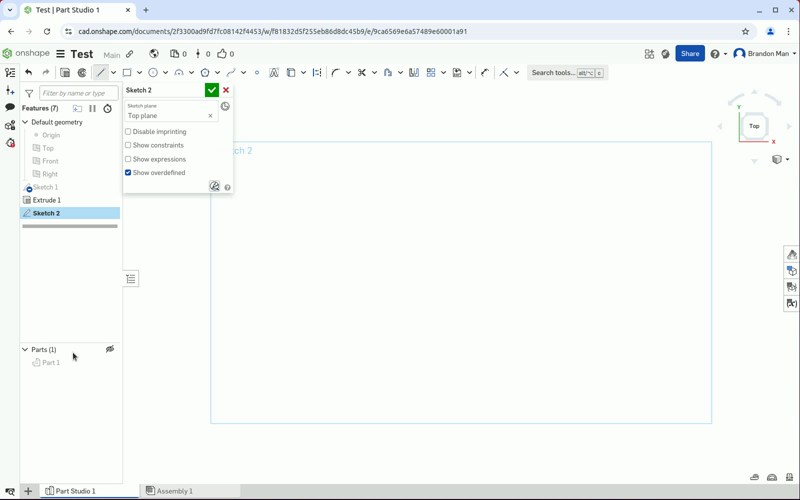
mouse_move(403, 346)
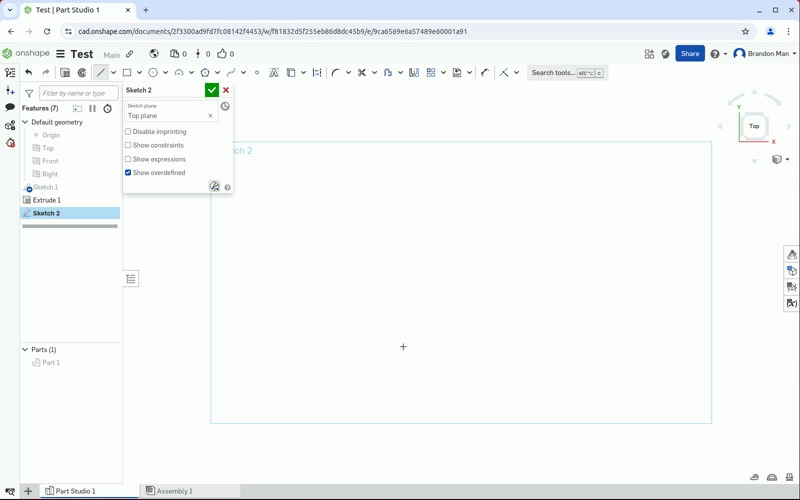
click(403, 346)
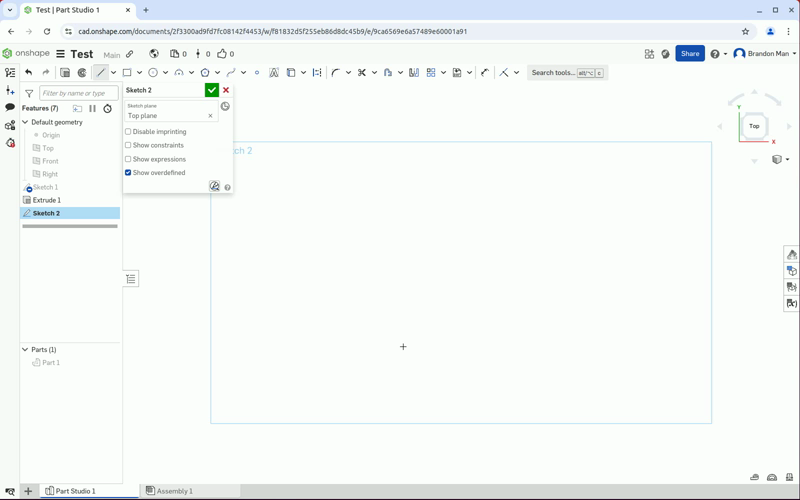
key_up(shift)
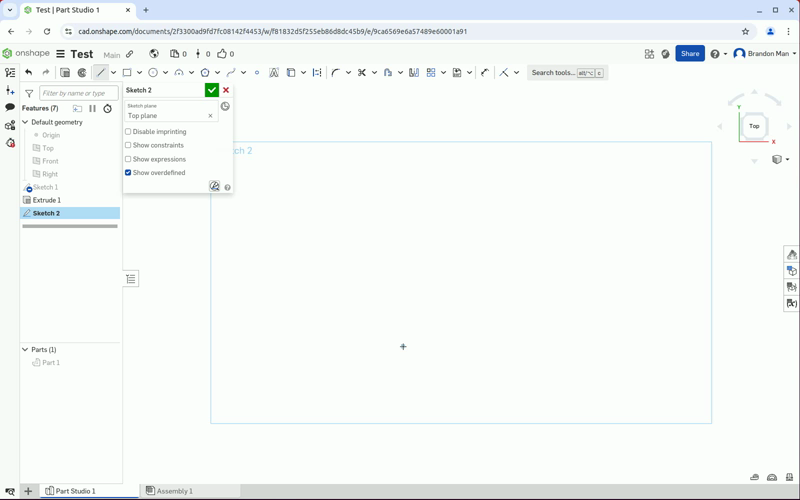
key_down(shift)
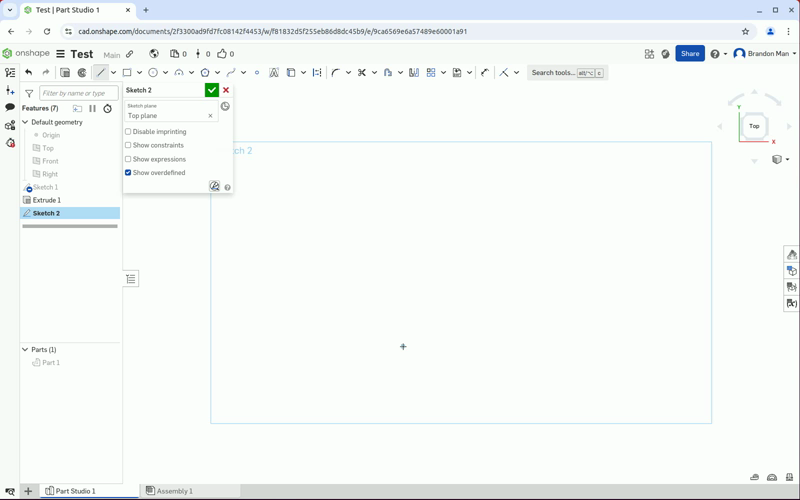
mouse_move(519, 346)
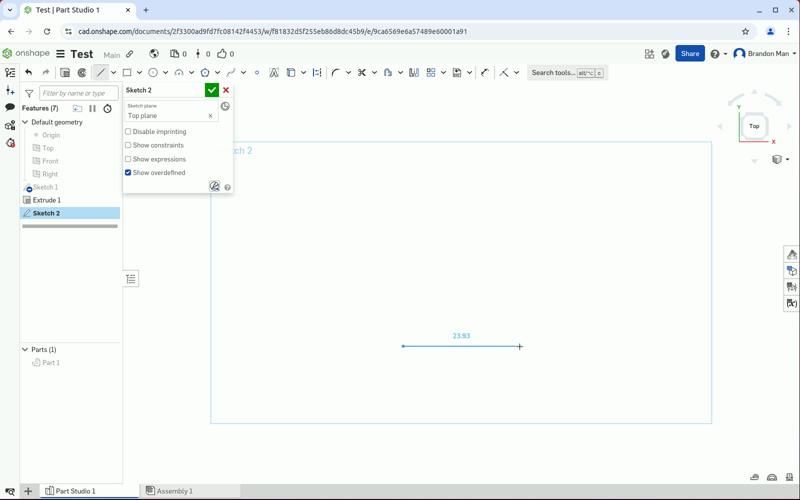
click(519, 346)
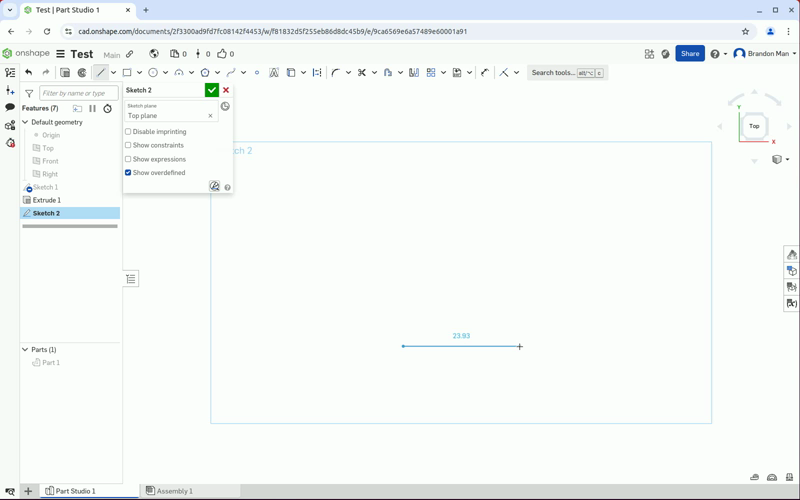
key_up(shift)
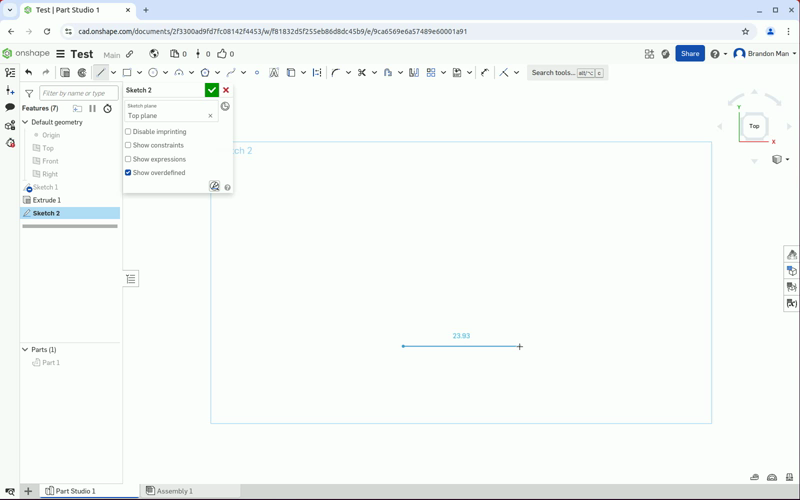
key(esc)
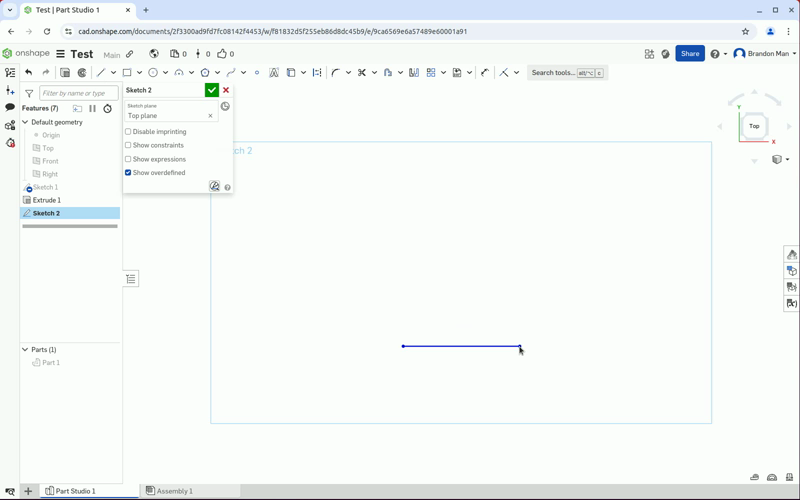
key(a)
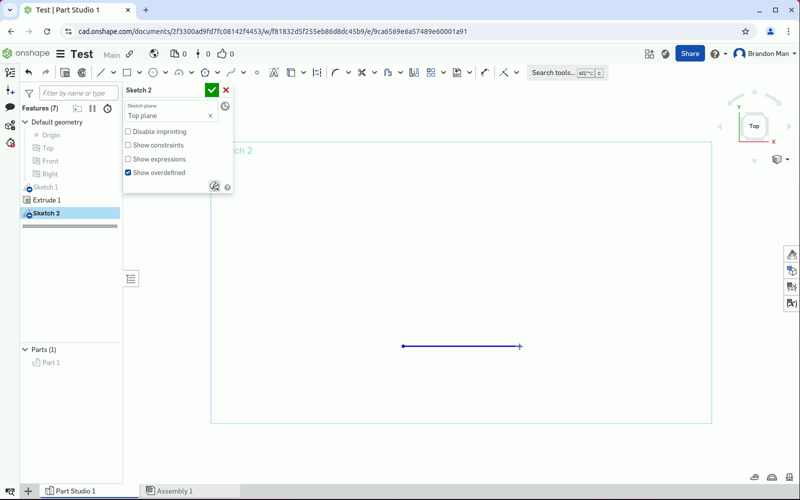
mouse_move(519, 346)
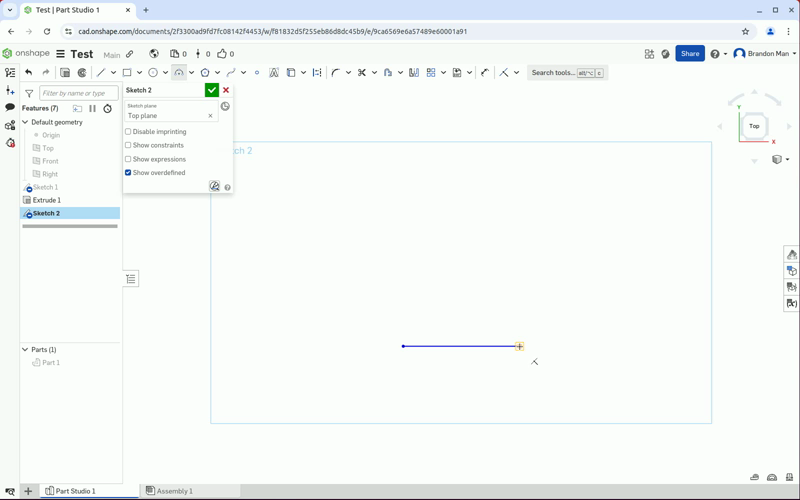
click(519, 346)
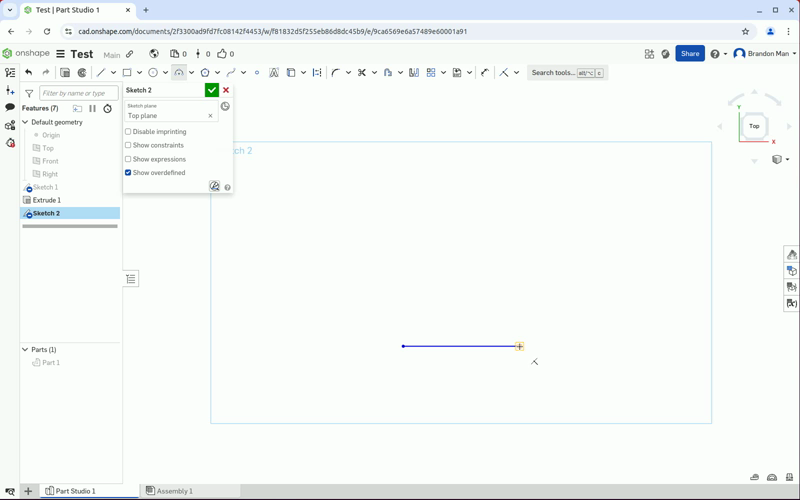
key_down(shift)
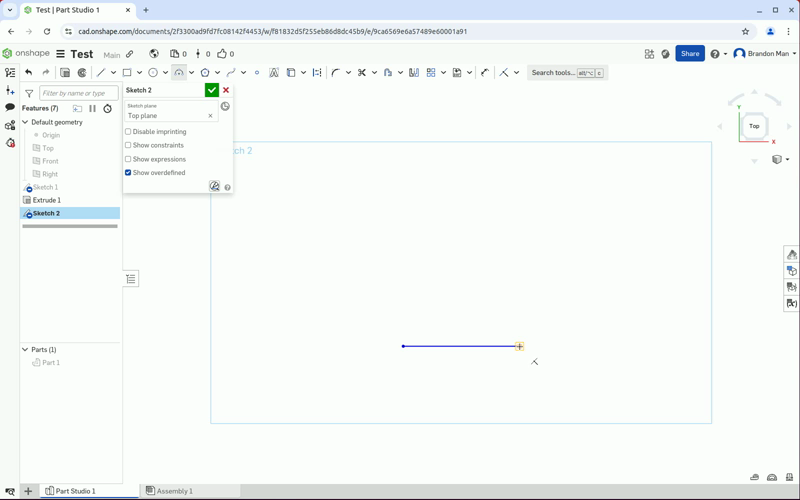
mouse_move(519, 219)
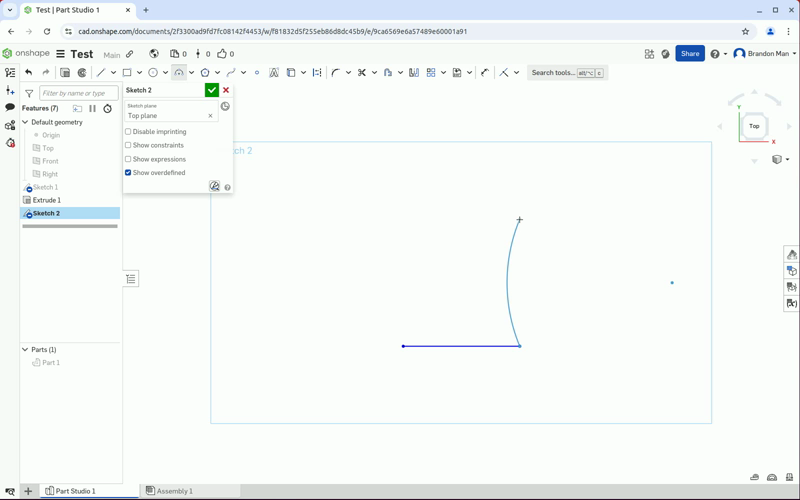
click(519, 219)
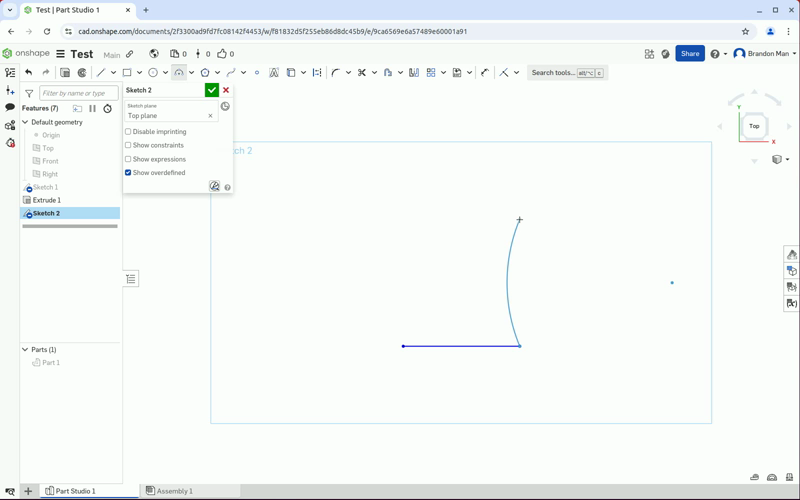
mouse_move(548, 282)
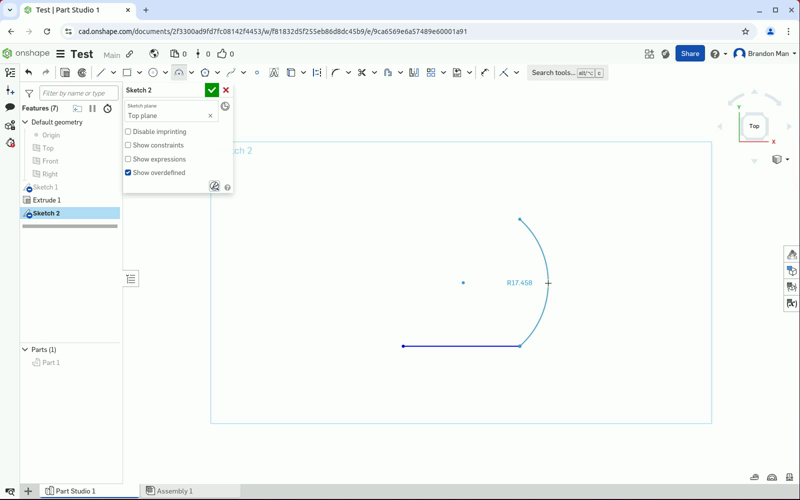
click(548, 282)
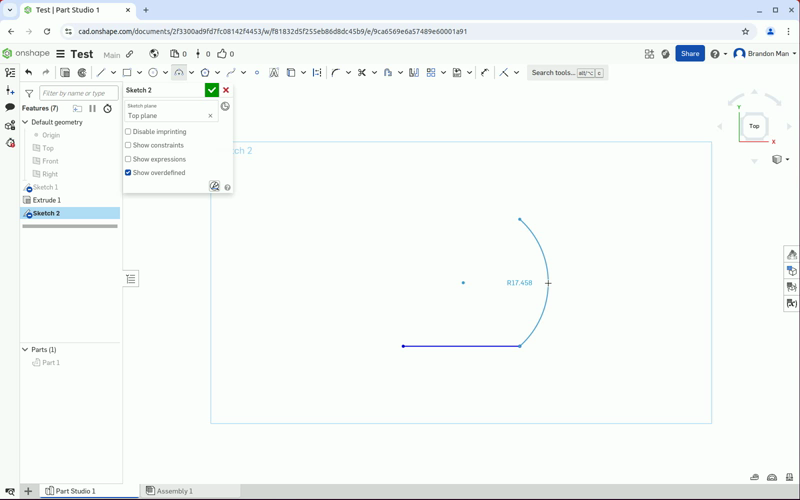
key_up(shift)
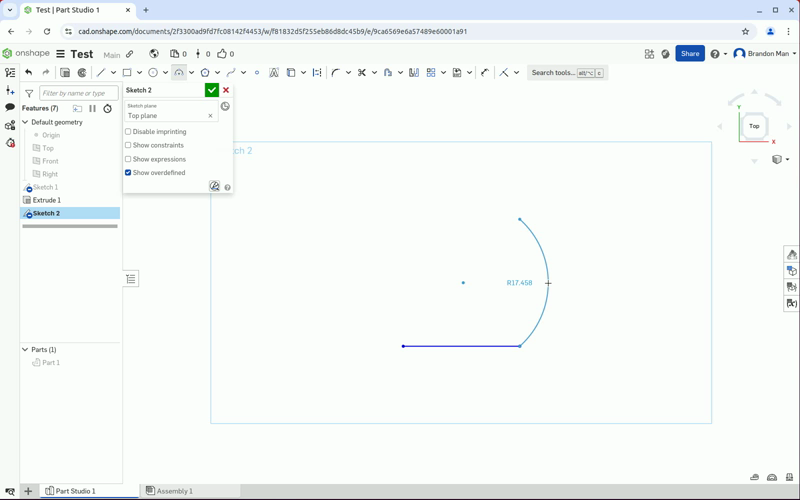
key(esc)
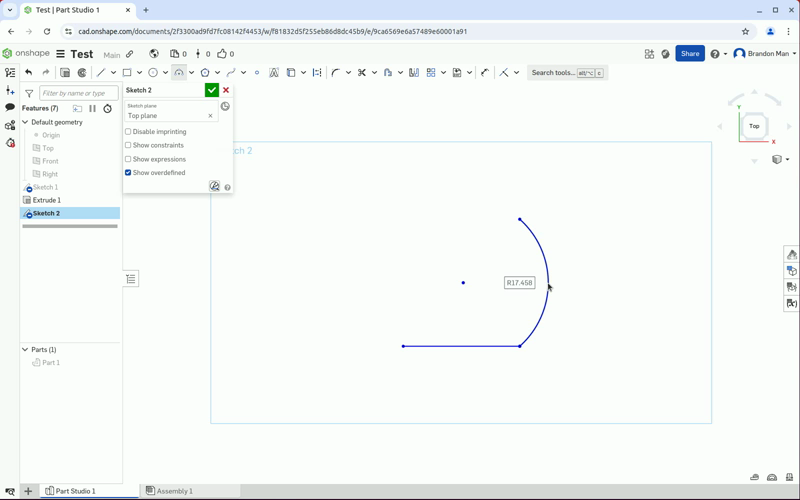
key(l)
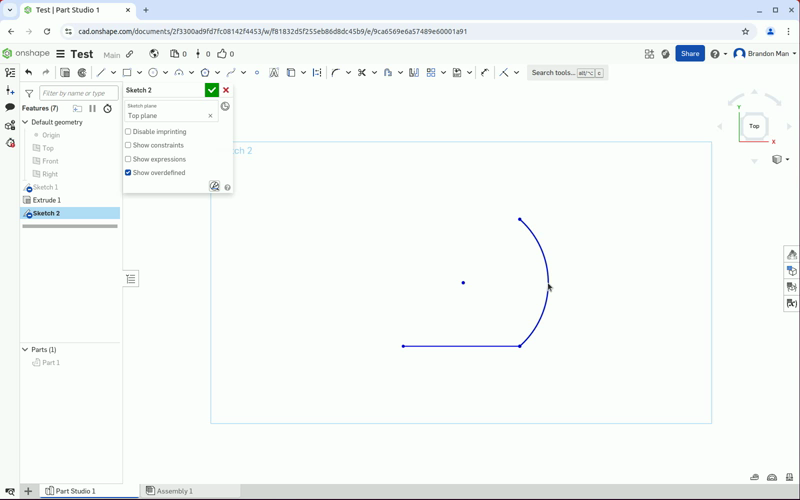
mouse_move(519, 219)
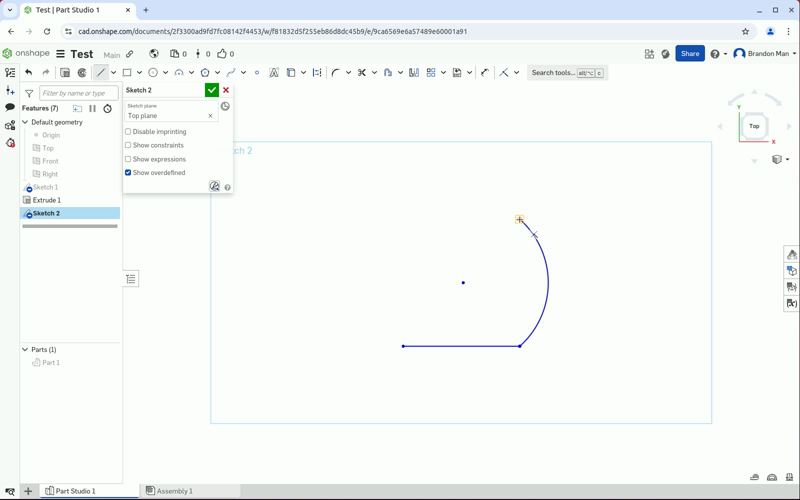
click(519, 219)
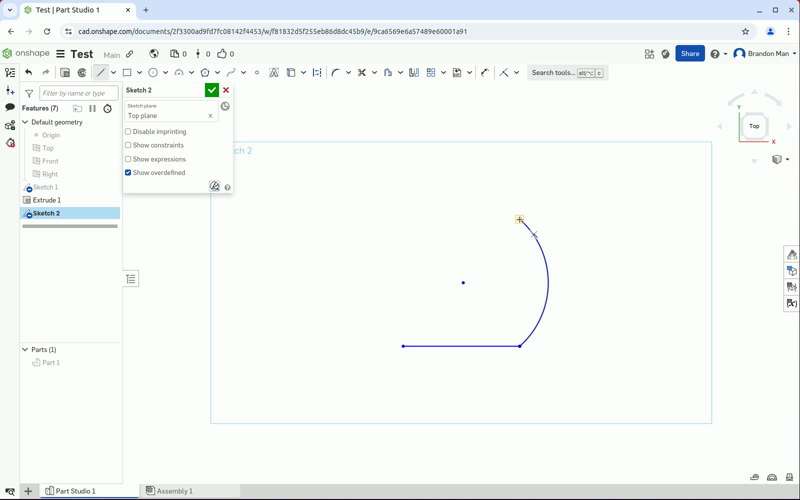
key_down(shift)
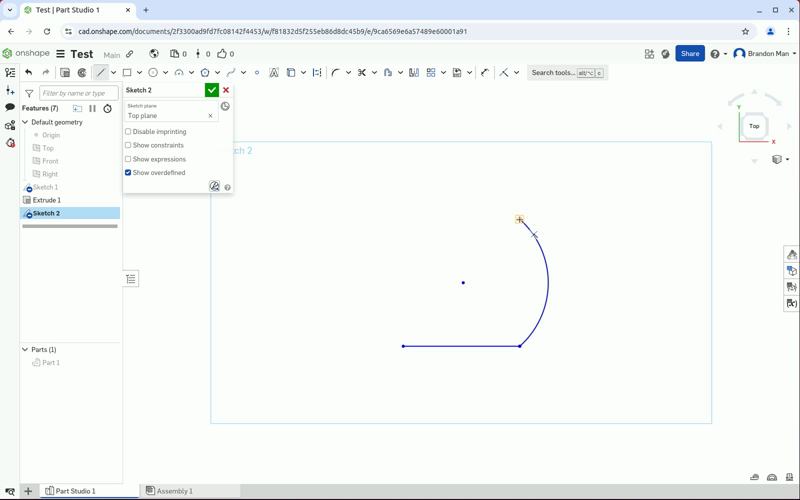
mouse_move(403, 219)
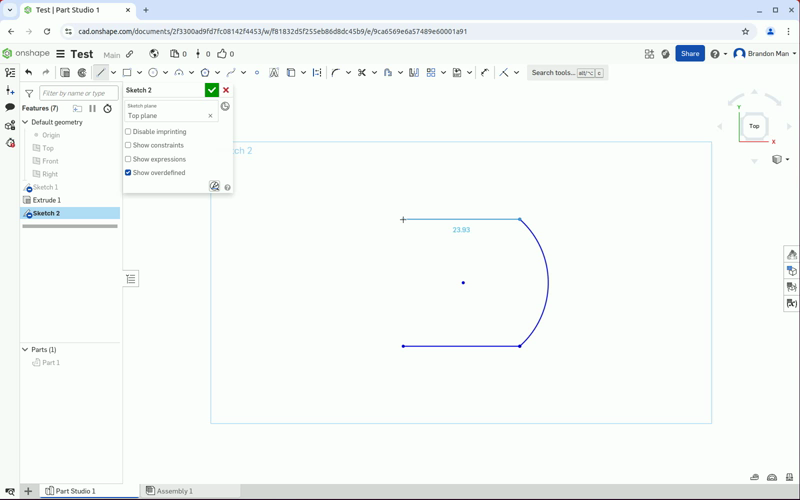
click(403, 219)
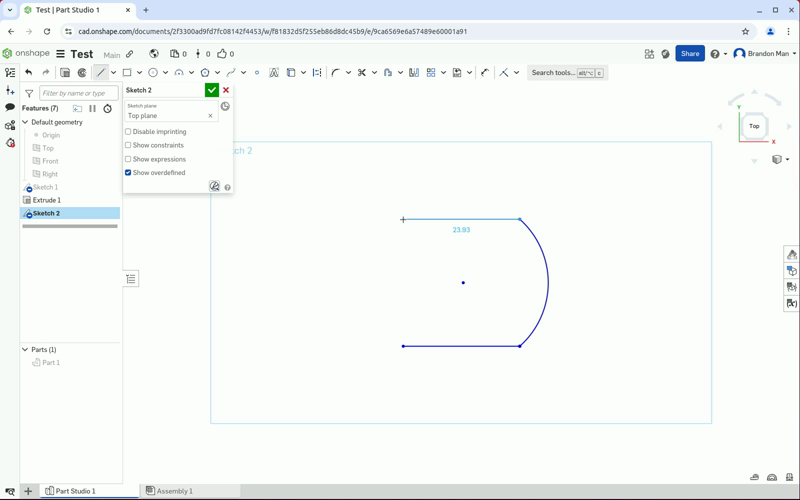
key_up(shift)
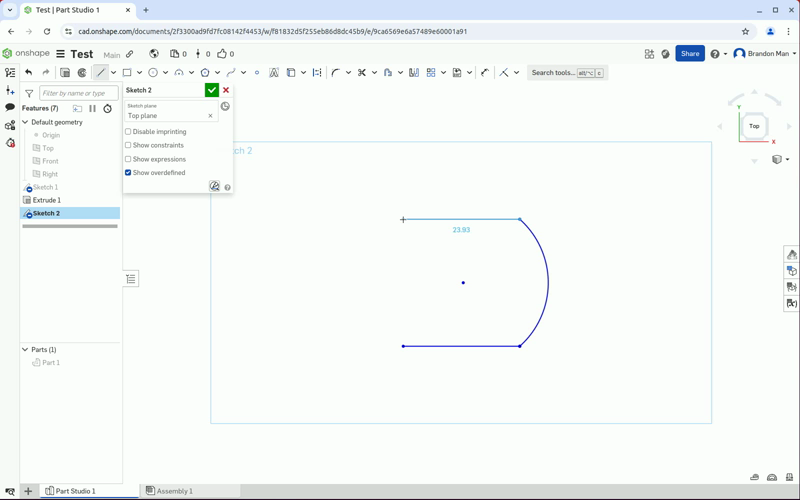
key(esc)
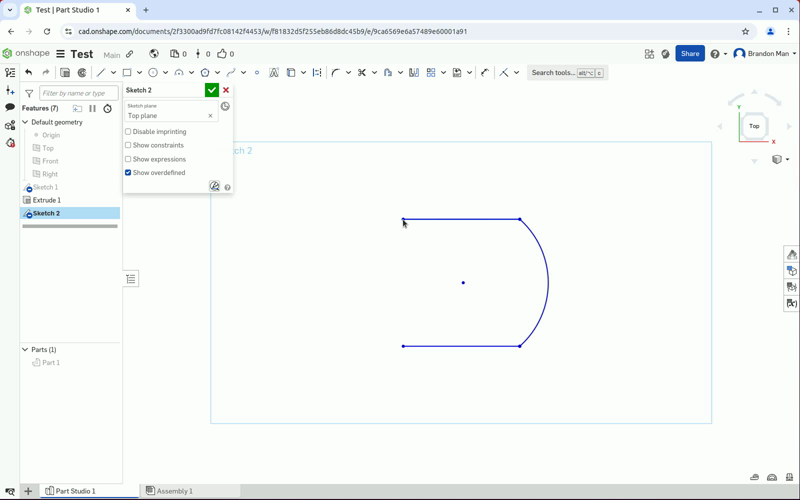
key(a)
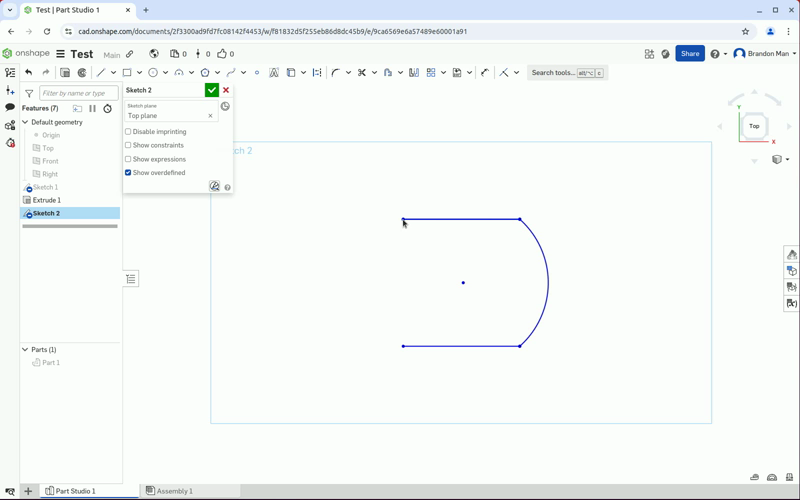
mouse_move(403, 219)
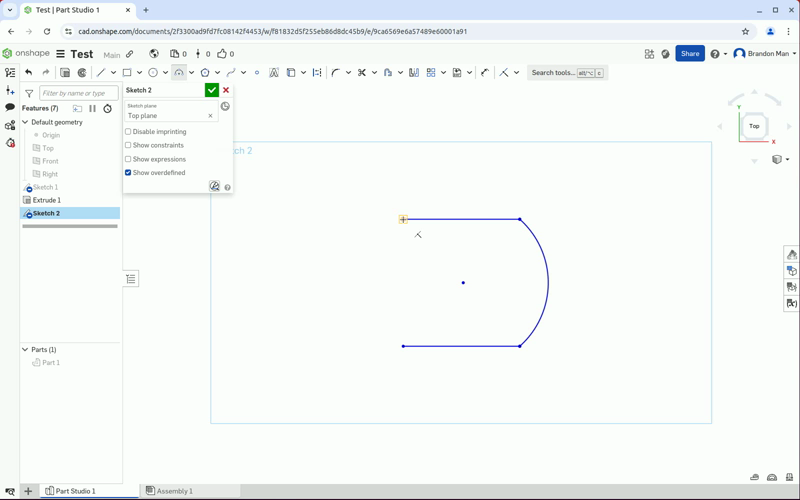
click(403, 219)
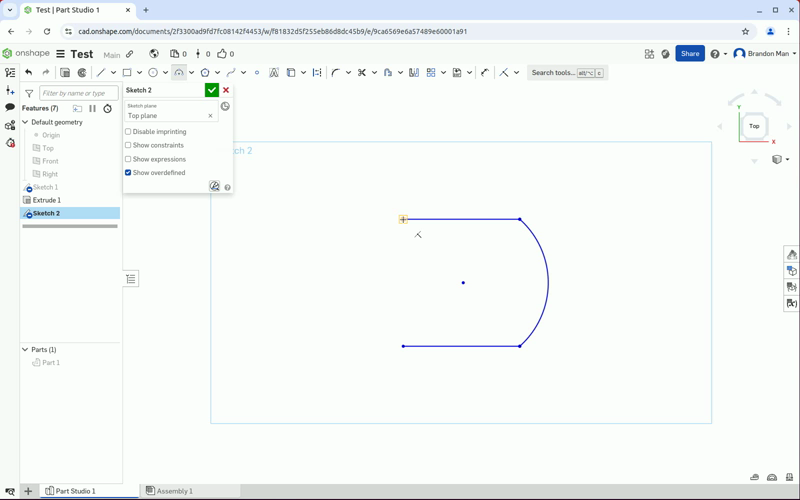
mouse_move(403, 346)
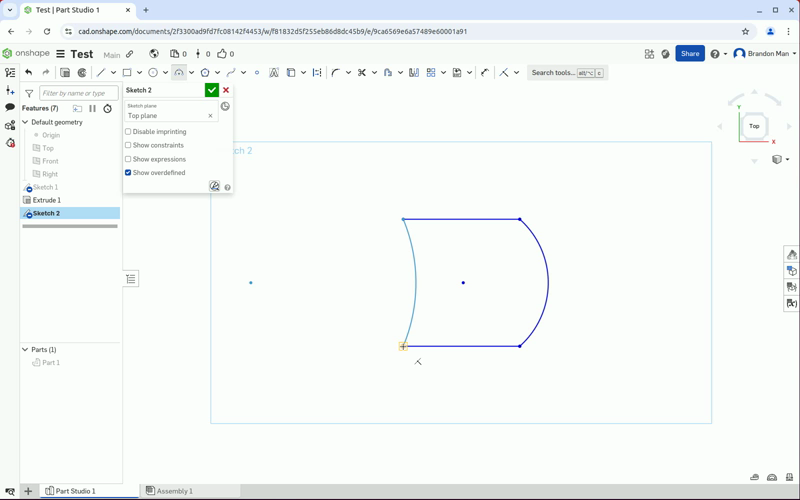
click(403, 346)
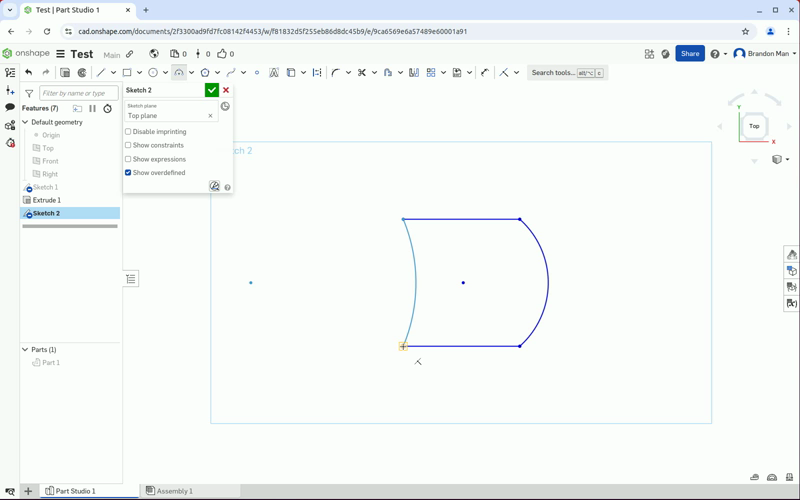
key_down(shift)
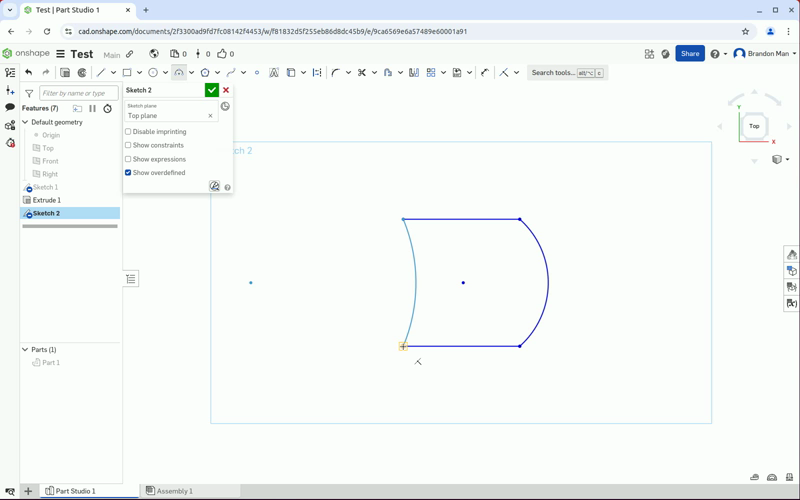
mouse_move(375, 282)
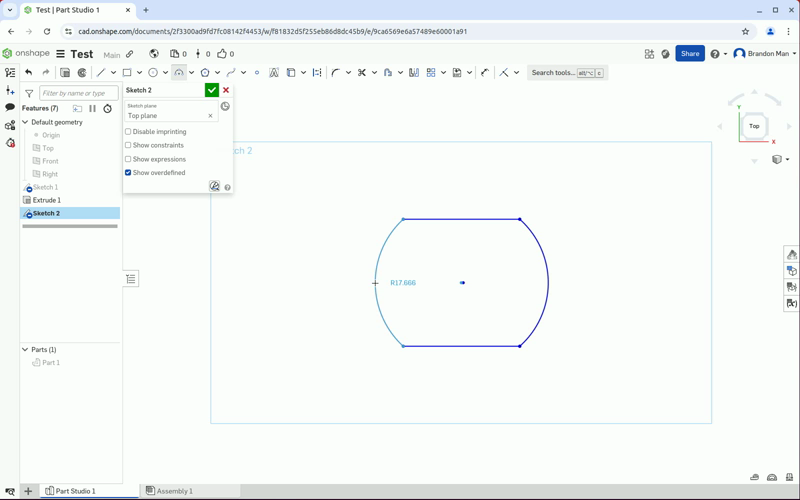
click(375, 282)
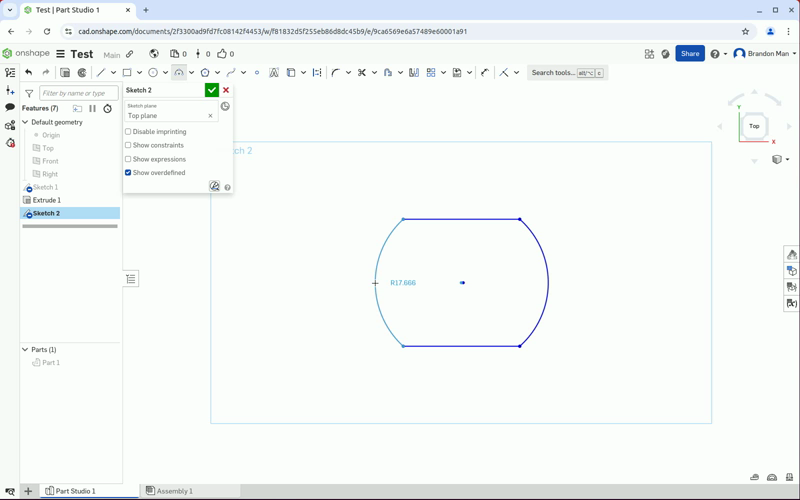
key_up(shift)
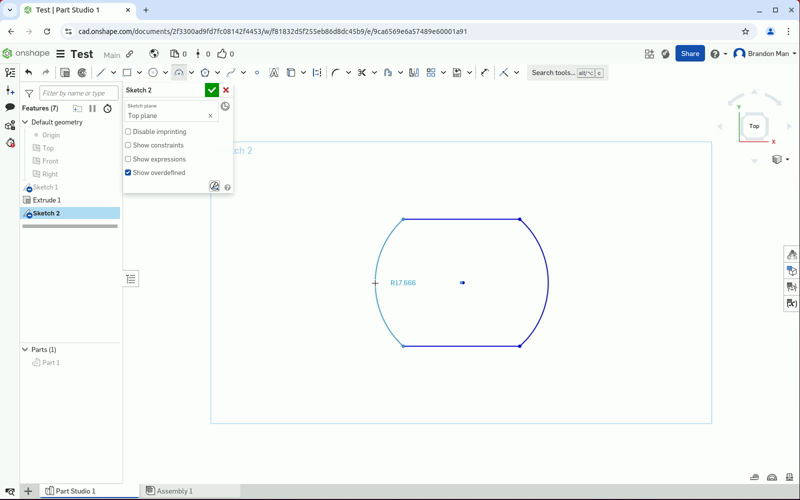
key(esc)
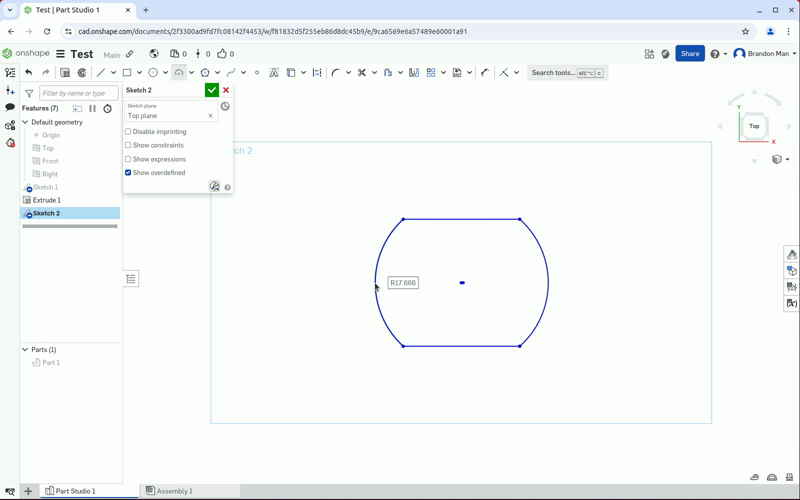
key(c)
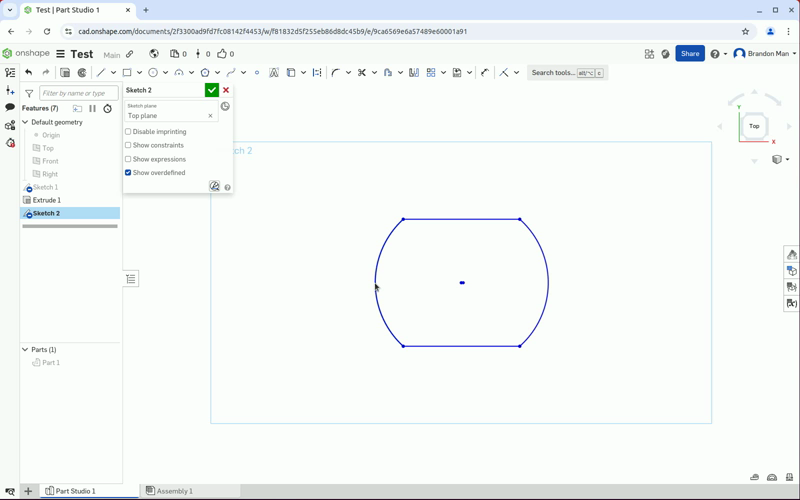
key_down(shift)
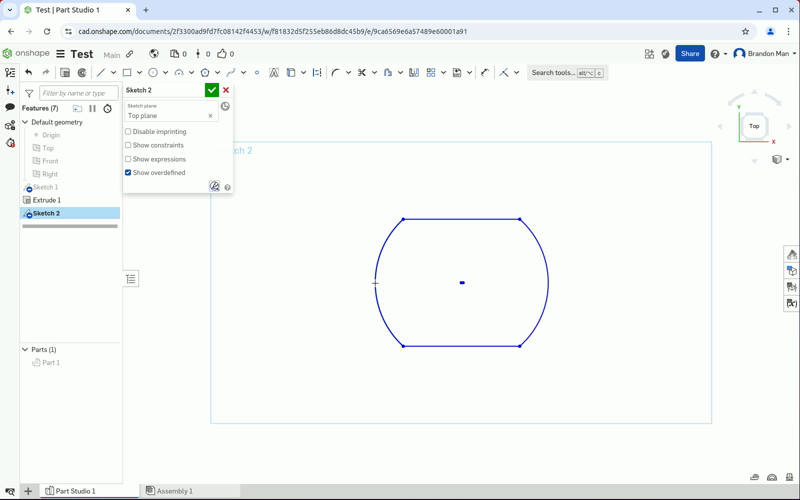
mouse_move(388, 282)
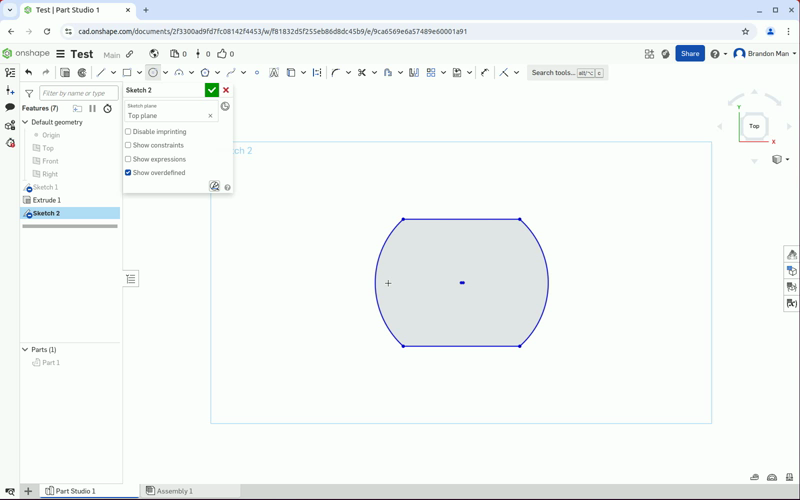
click(388, 282)
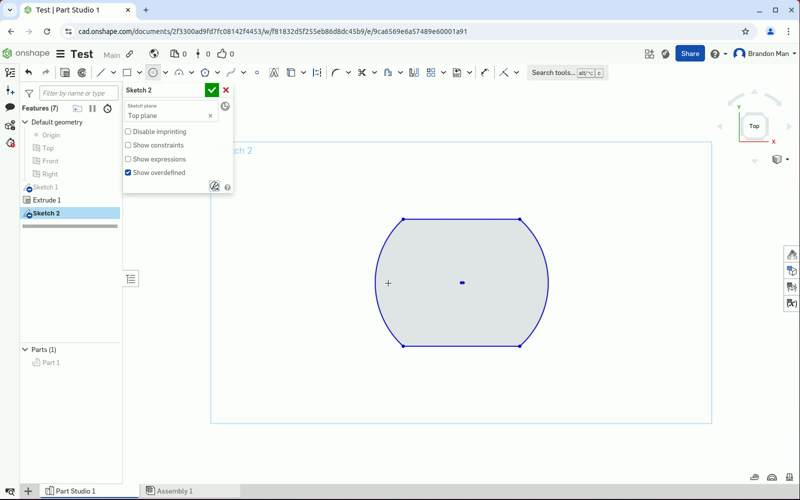
key_up(shift)
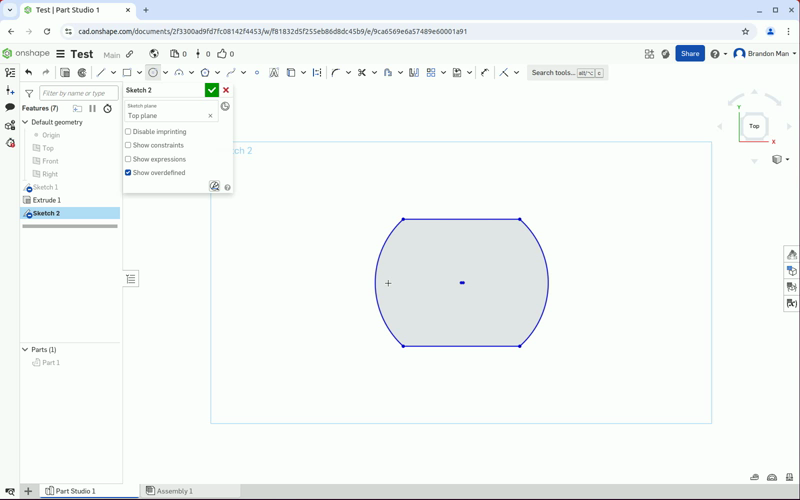
mouse_move(395, 282)
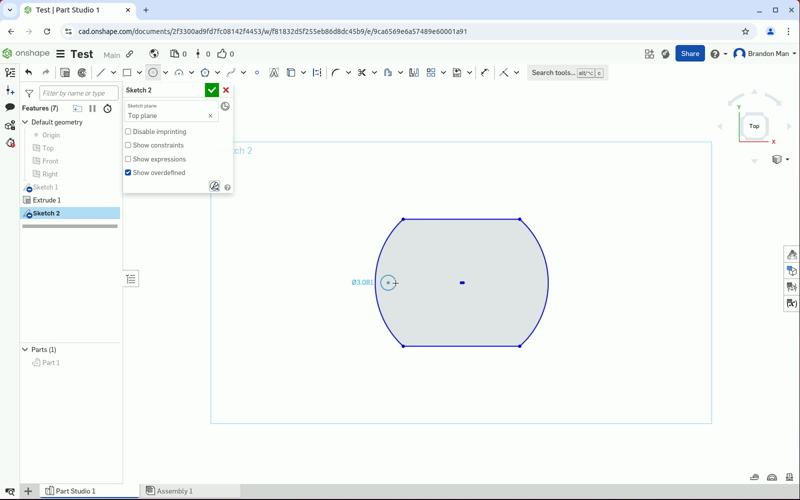
click(395, 282)
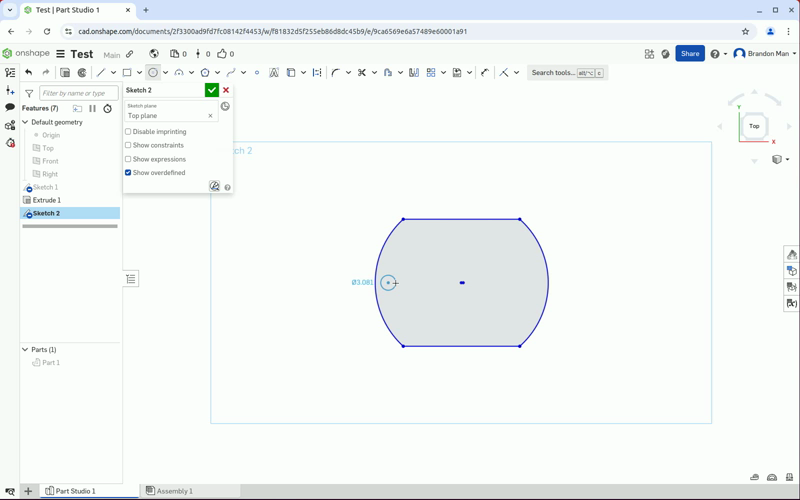
key(esc)
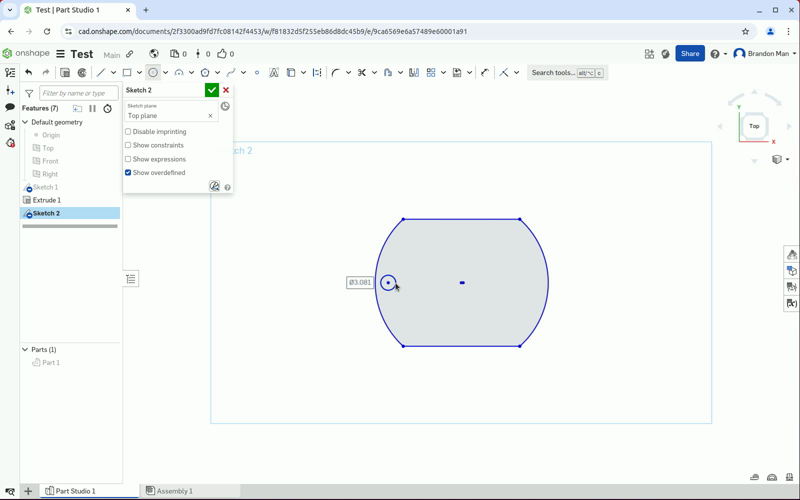
key(c)
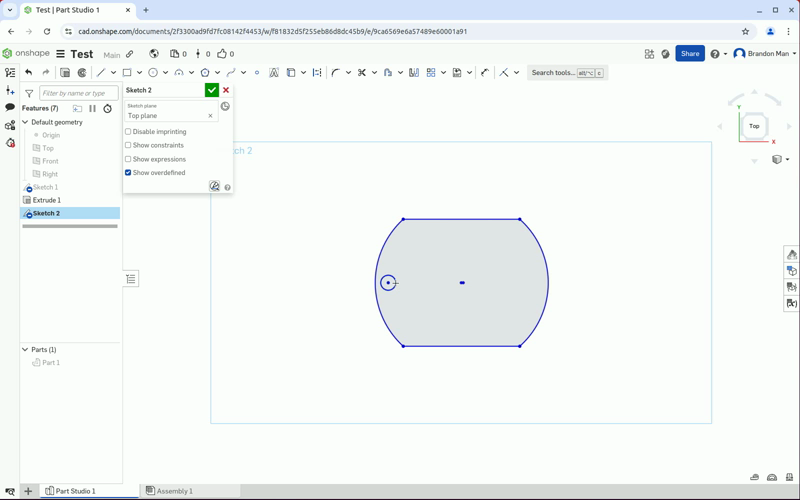
key_down(shift)
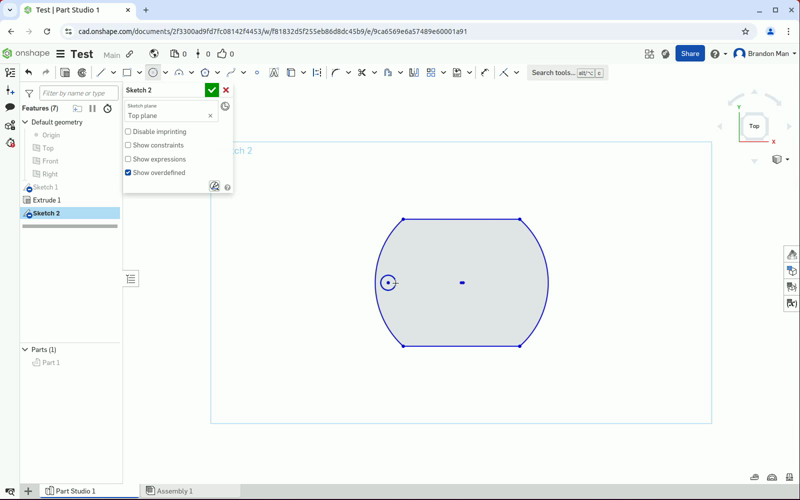
mouse_move(460, 282)
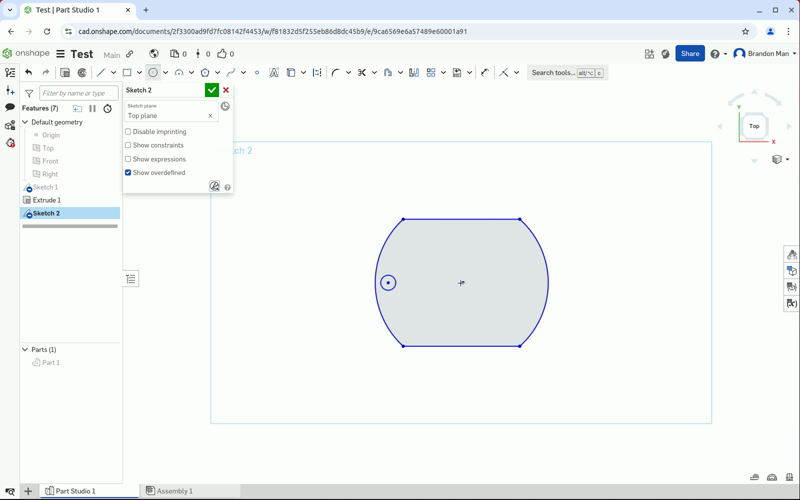
scroll(6)
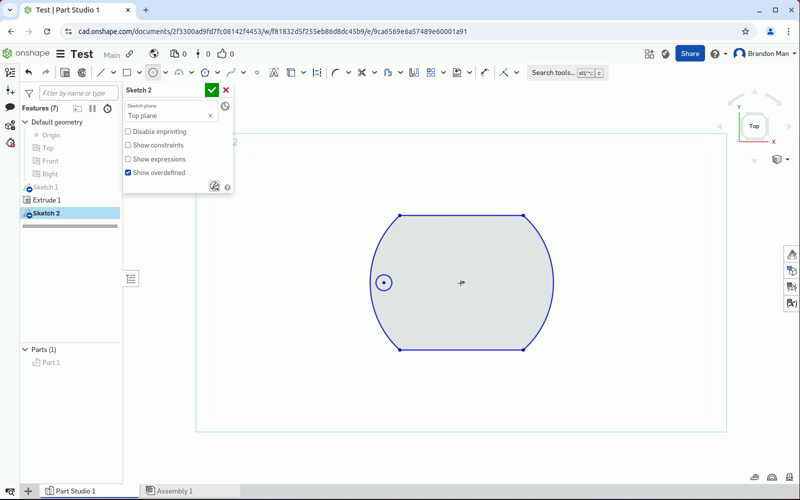
scroll(6)
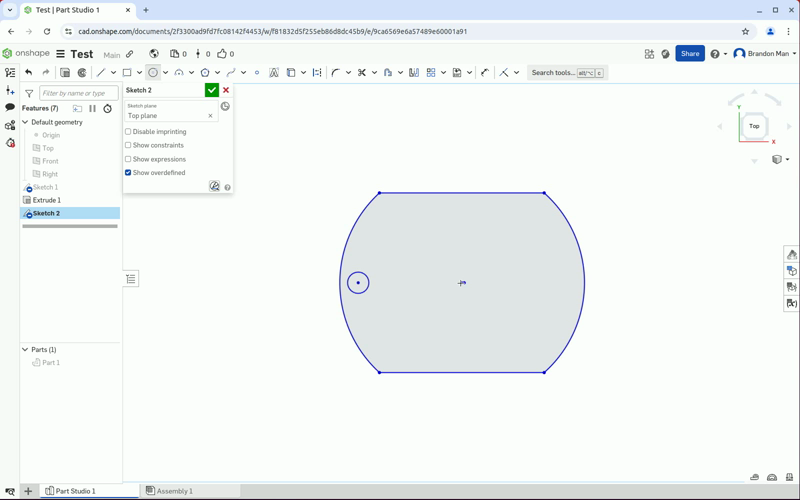
scroll(6)
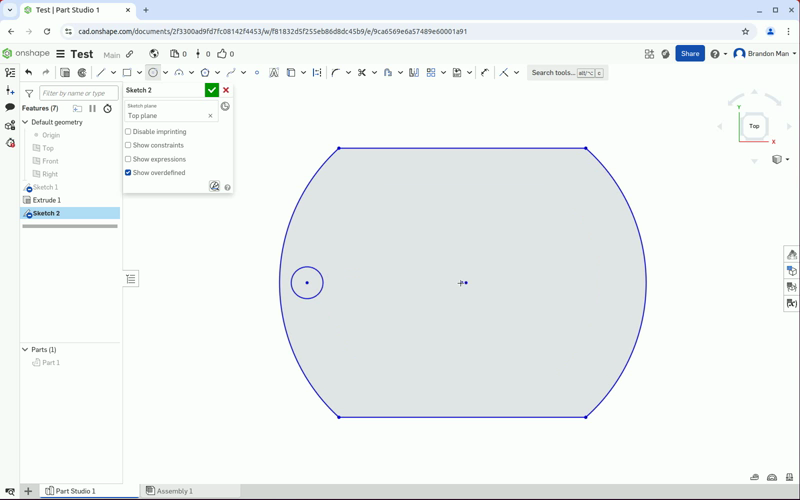
scroll(6)
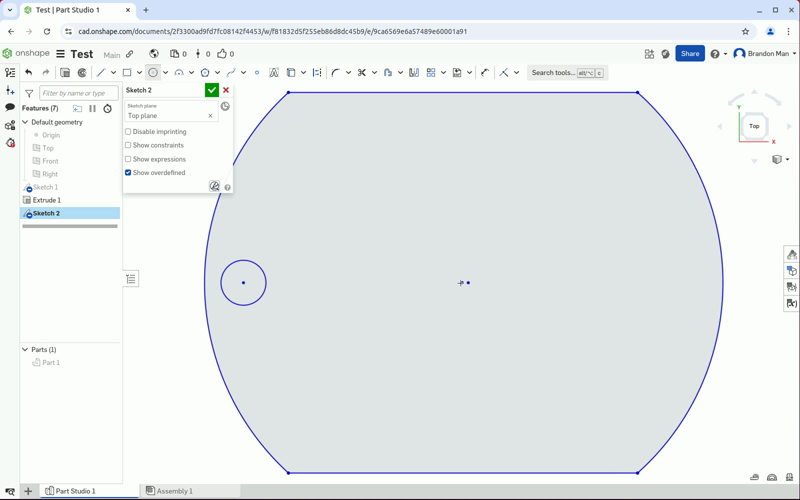
scroll(6)
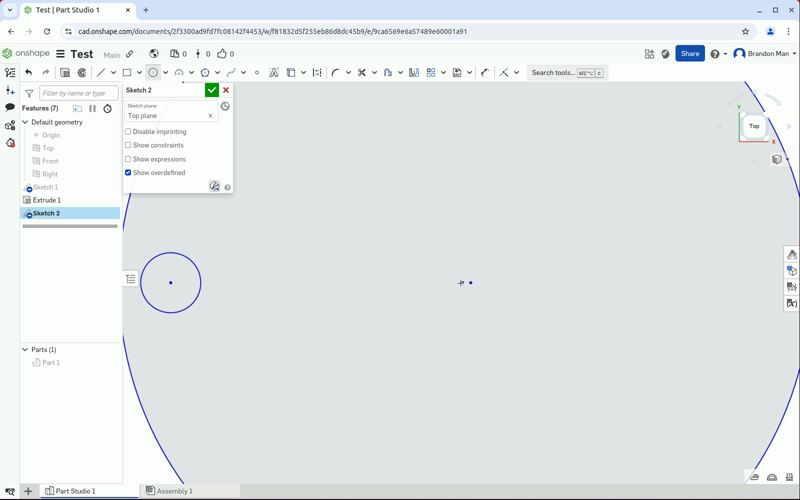
scroll(6)
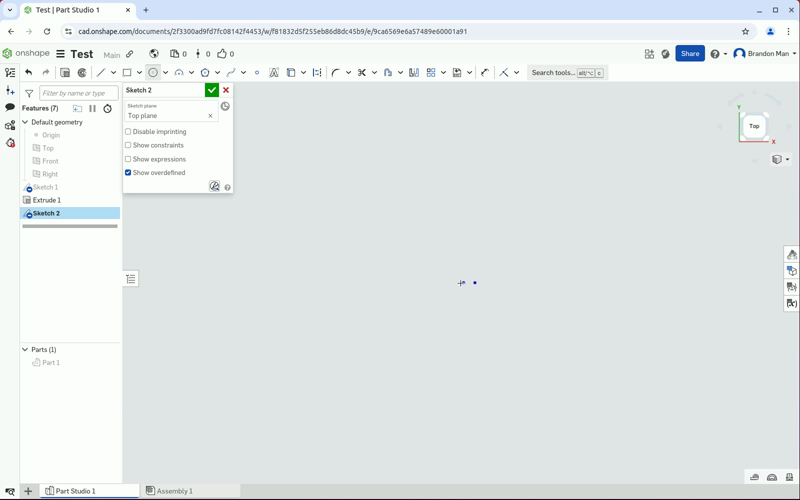
scroll(6)
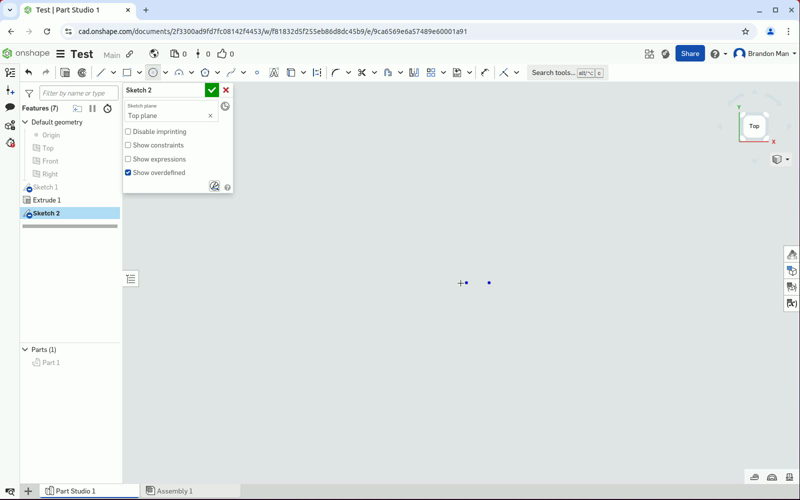
click(460, 282)
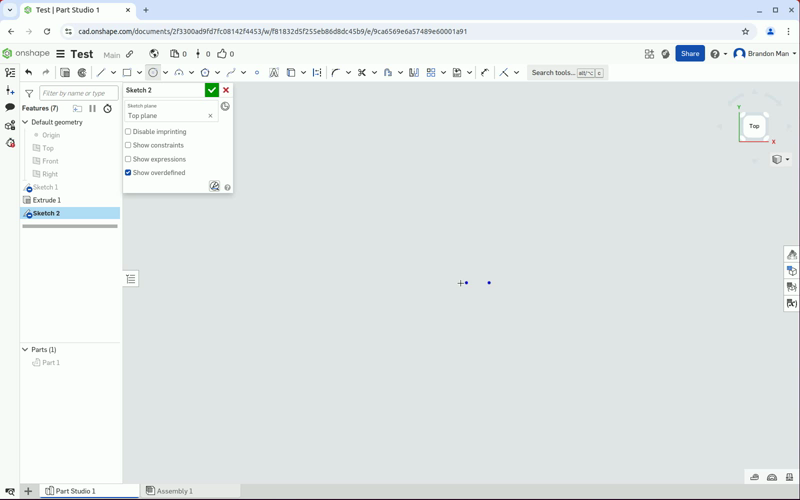
scroll(-6)
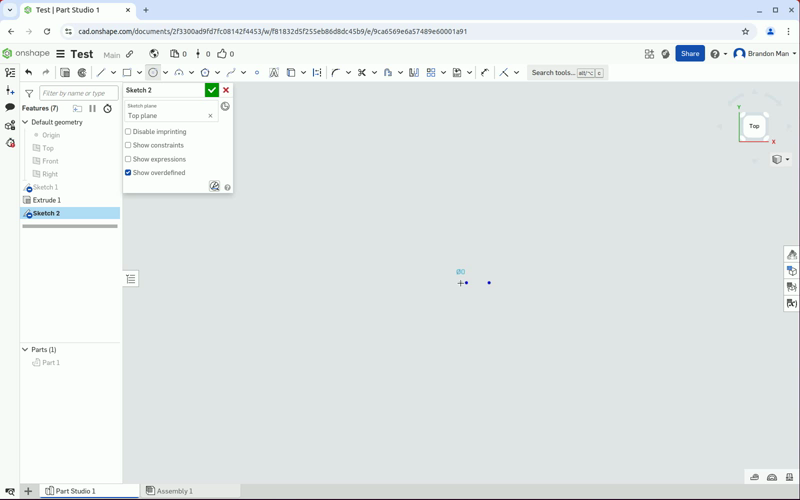
scroll(-6)
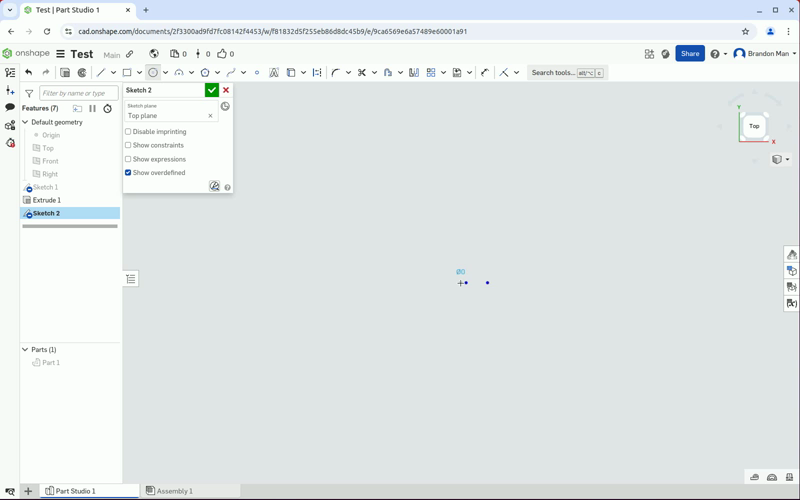
scroll(-6)
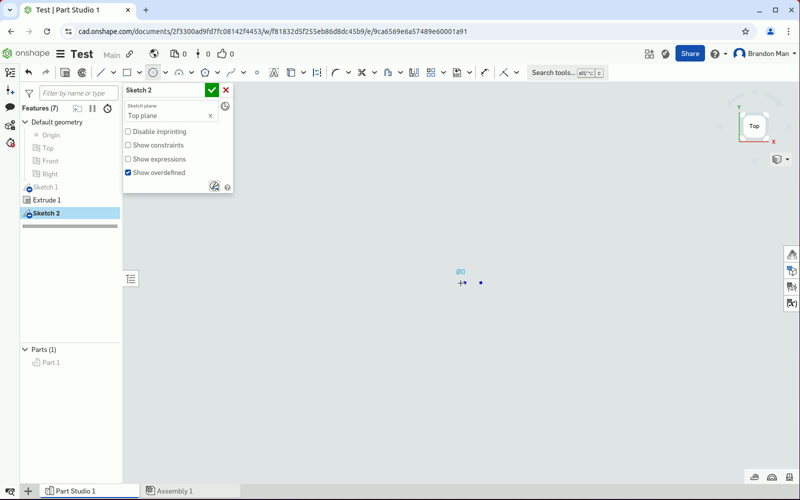
scroll(-6)
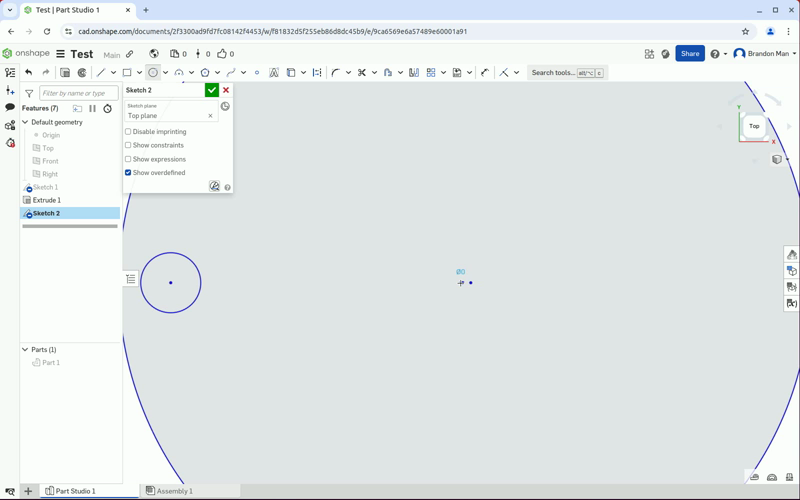
scroll(-6)
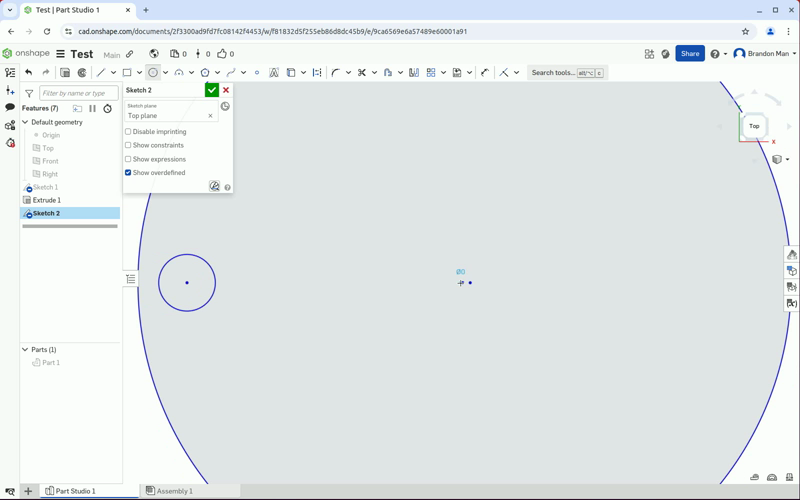
scroll(-6)
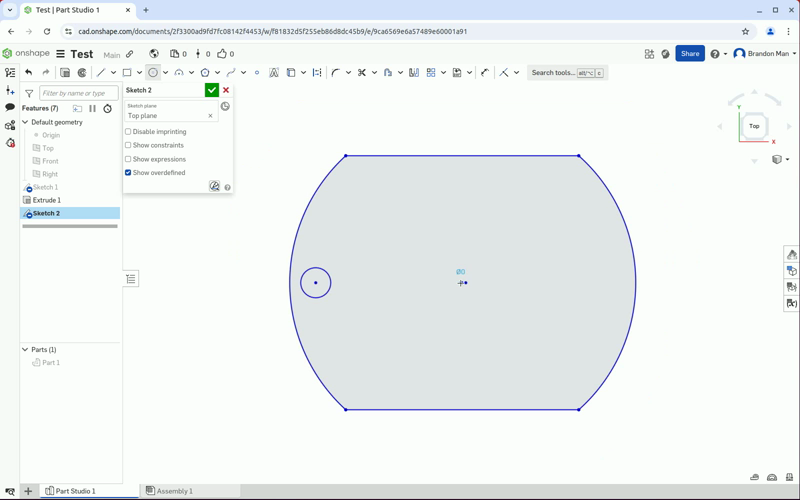
scroll(-6)
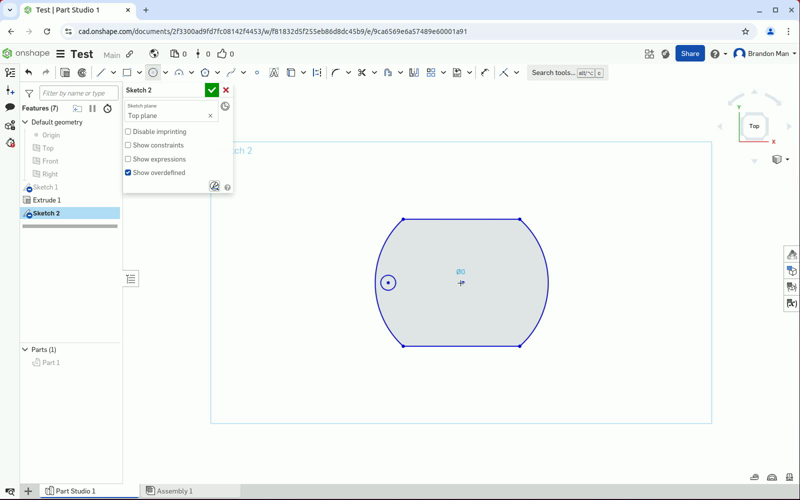
key_up(shift)
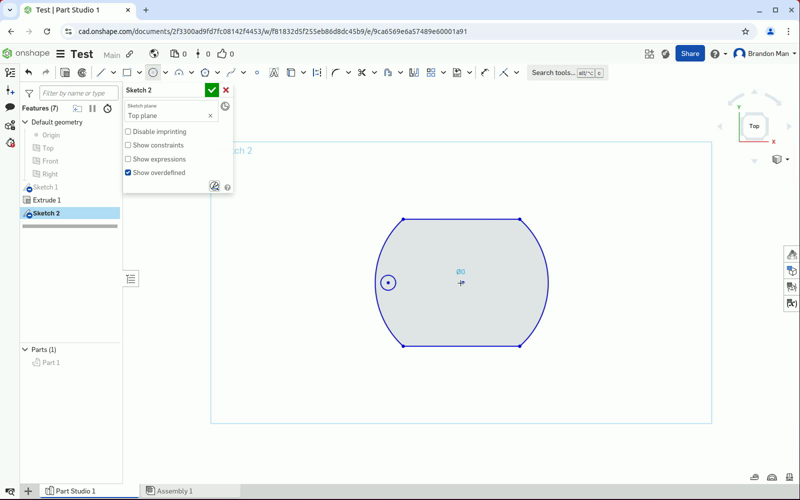
mouse_move(518, 282)
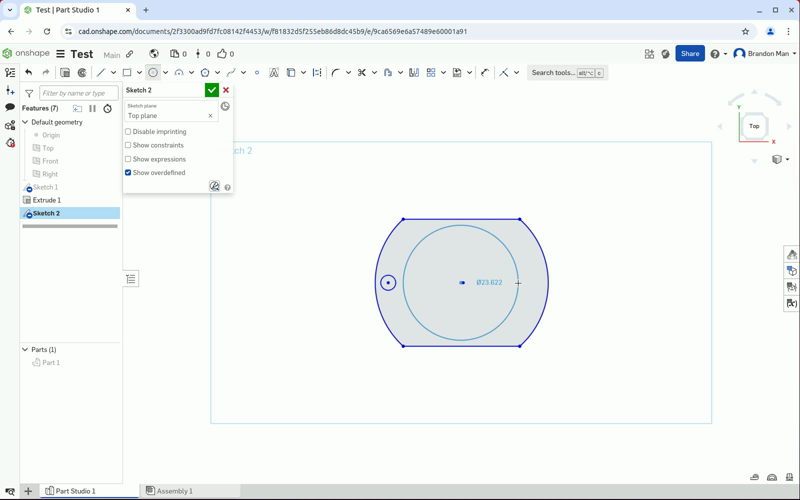
click(518, 282)
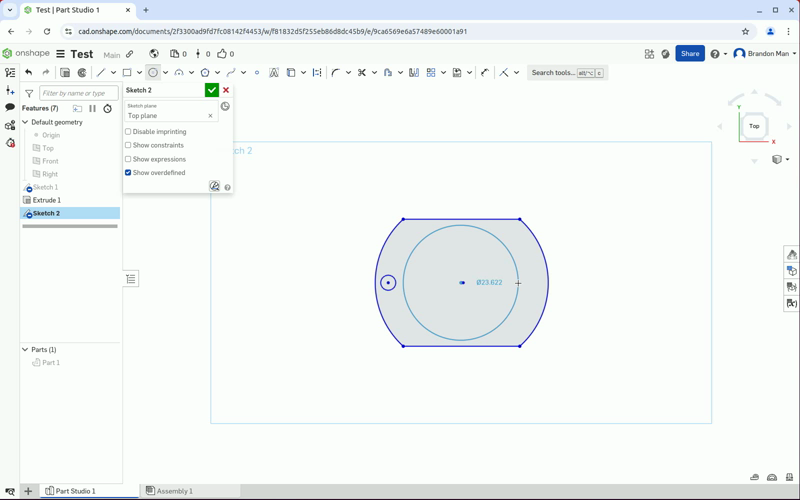
key(esc)
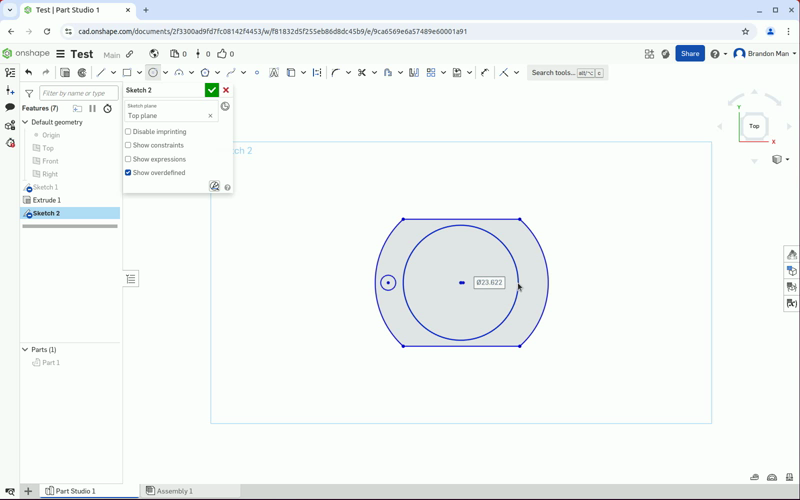
key(c)
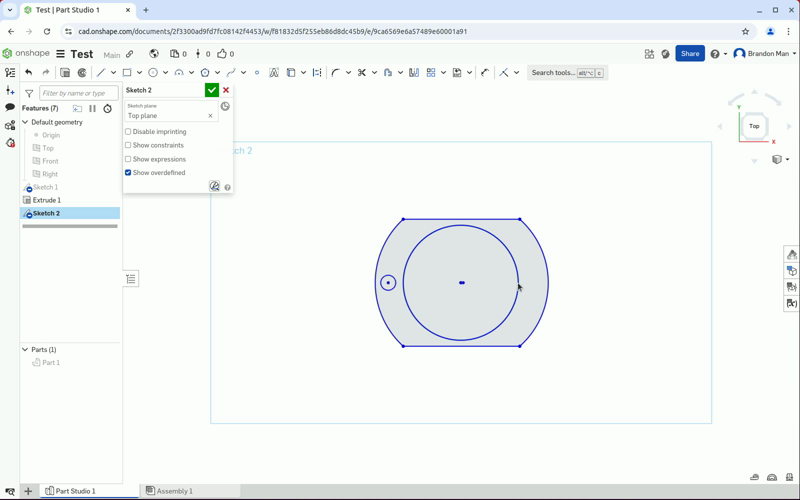
key_down(shift)
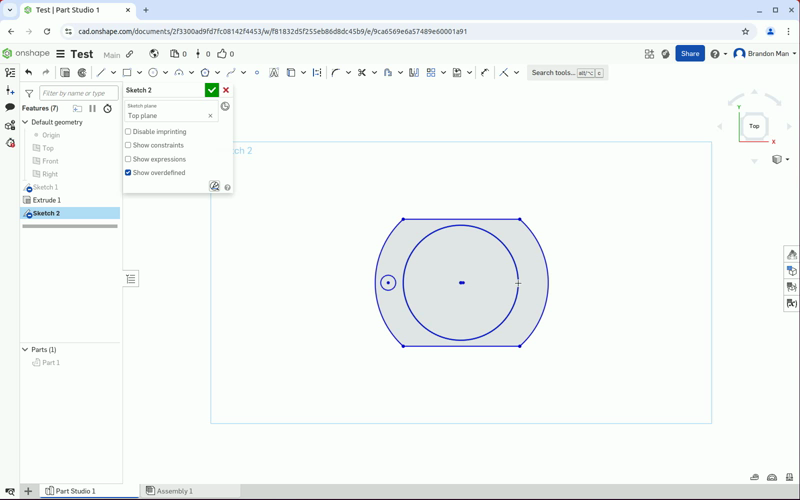
mouse_move(533, 282)
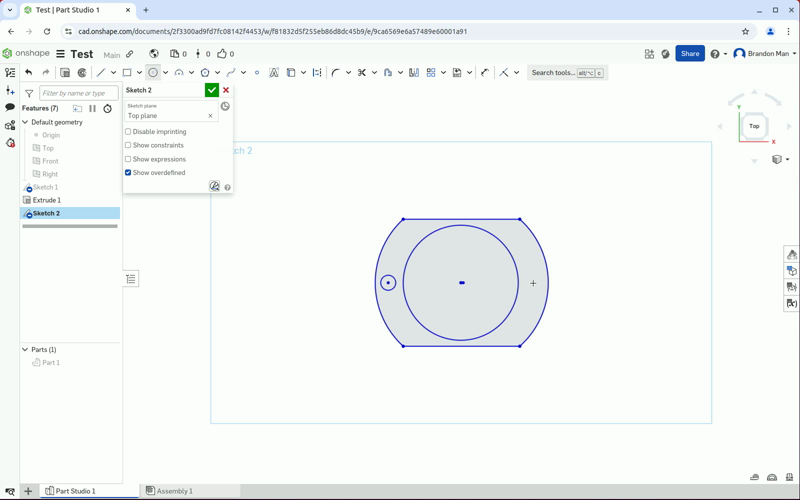
click(533, 282)
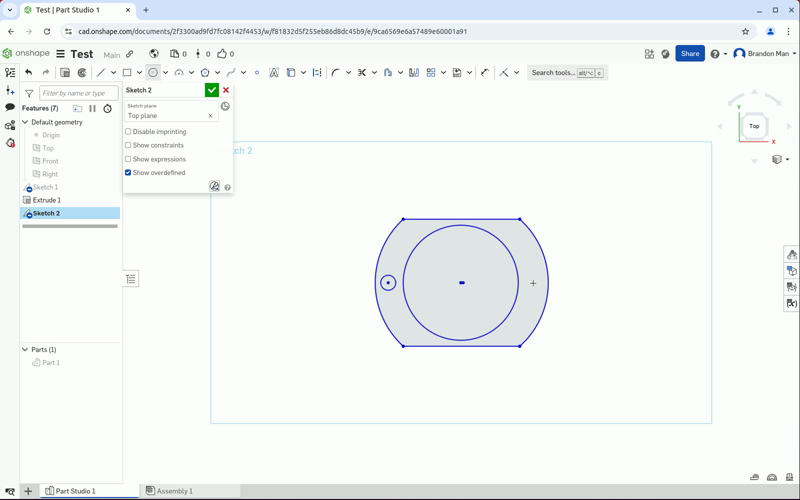
key_up(shift)
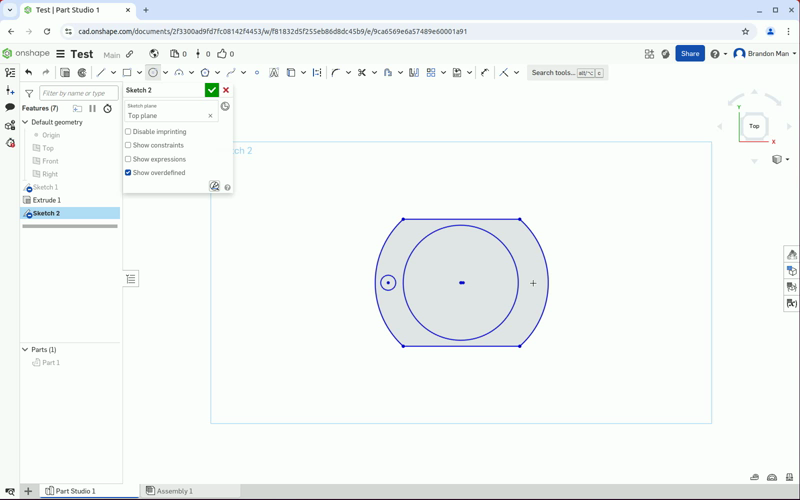
mouse_move(540, 282)
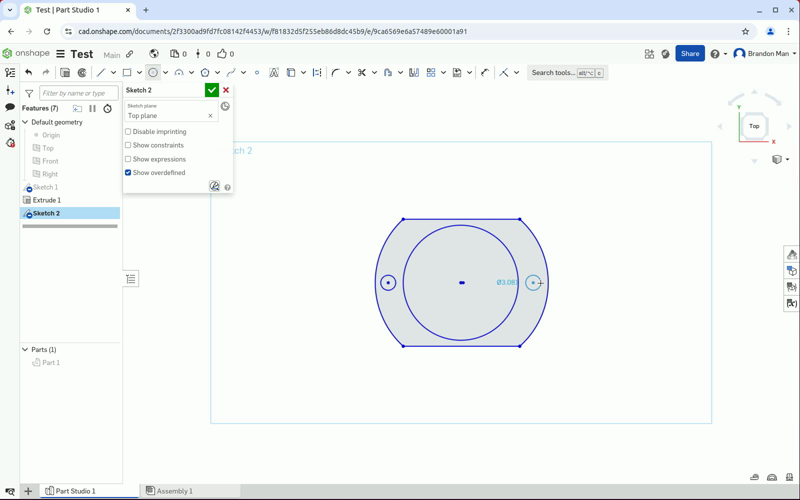
click(540, 282)
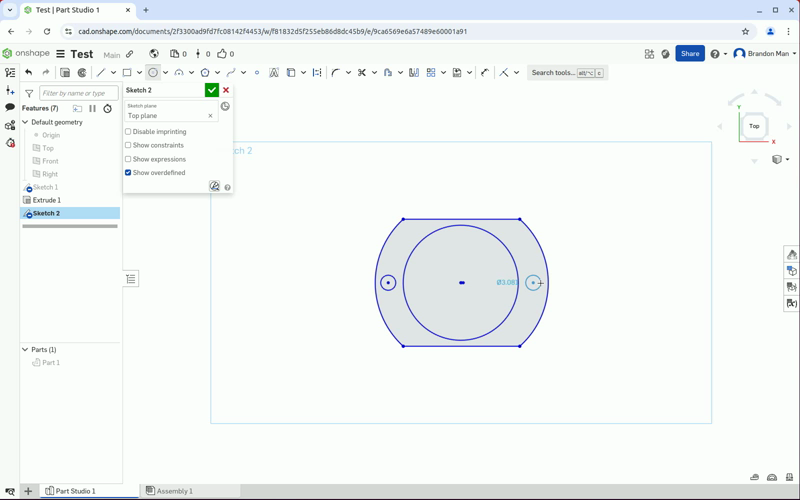
key(esc)
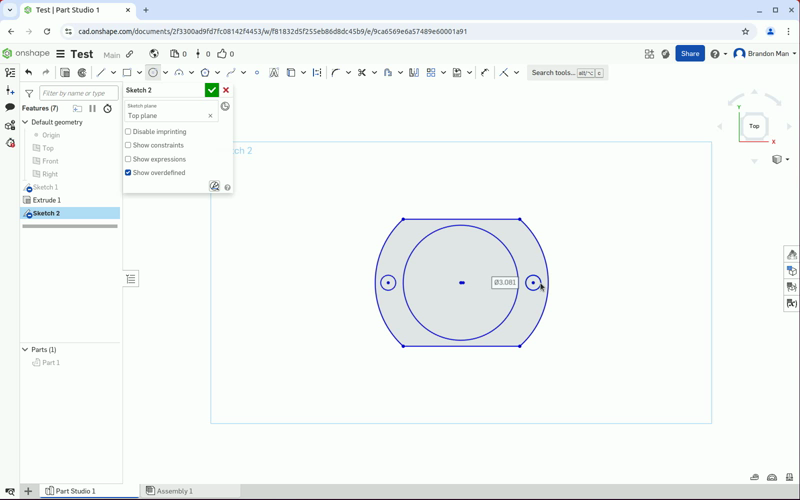
mouse_move(392, 318)
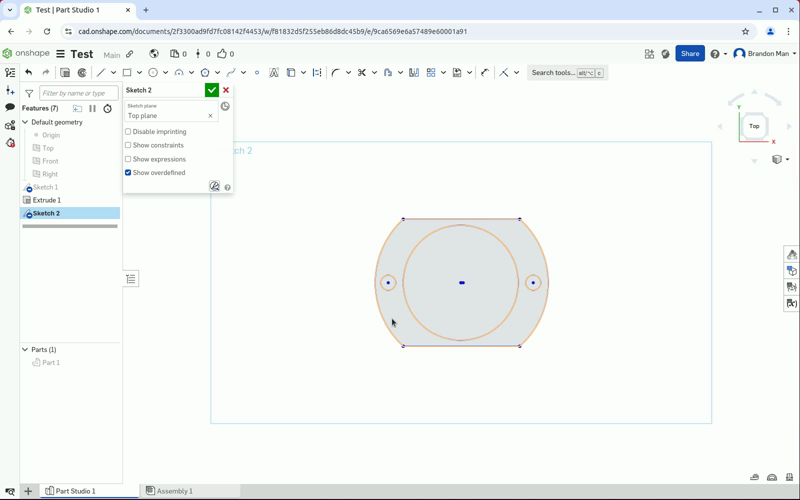
click(392, 318)
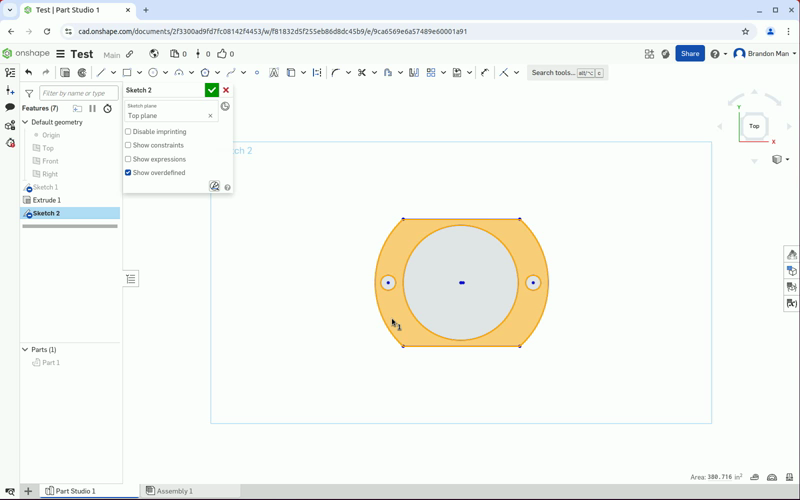
mouse_move(73, 352)
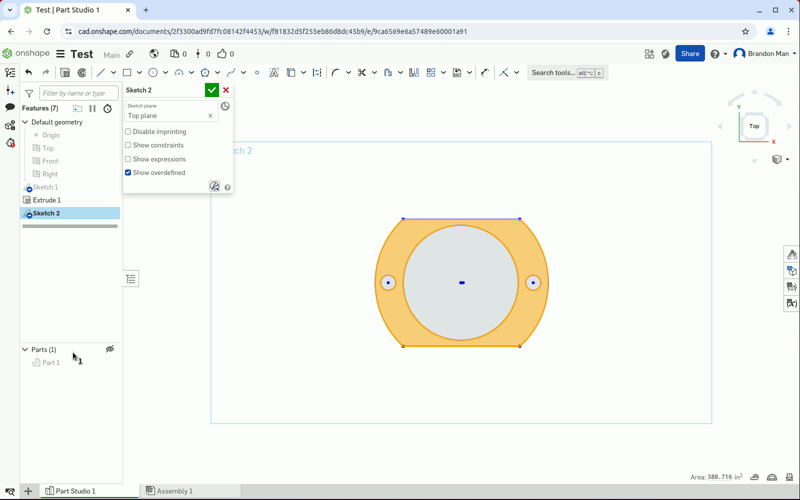
key(shift+y)
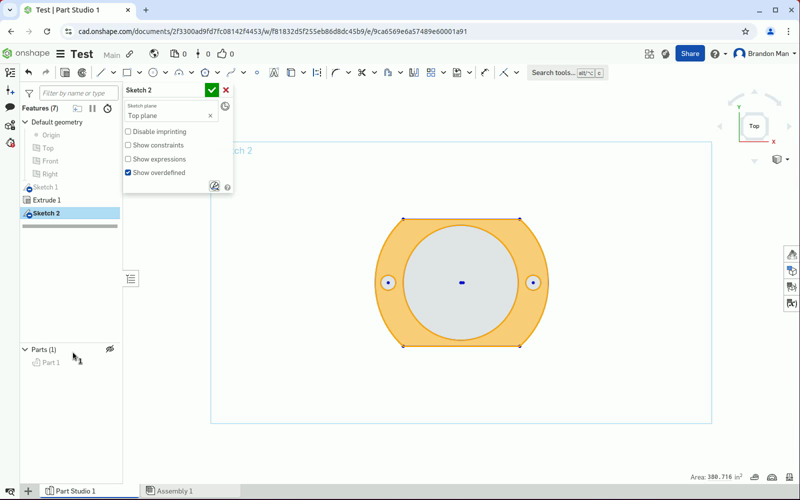
key(shift+e)
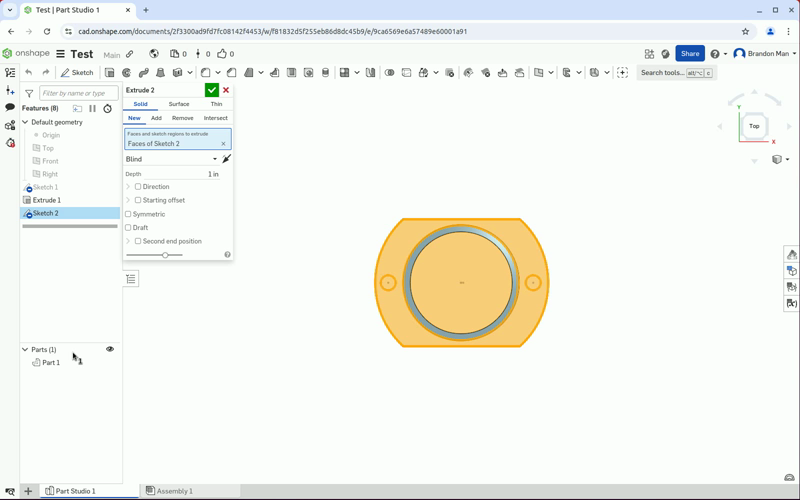
mouse_move(143, 106)
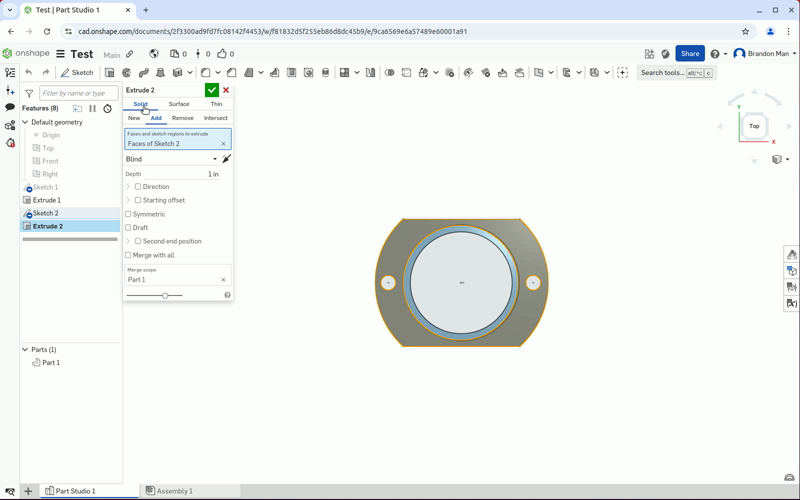
click(143, 106)
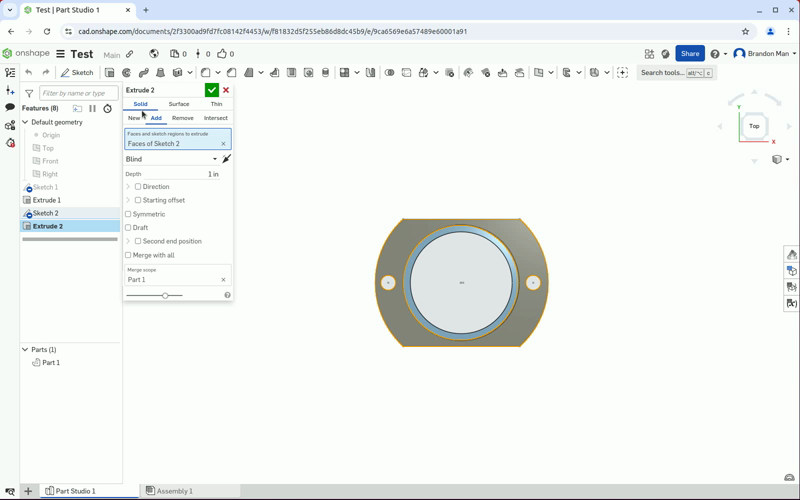
mouse_move(137, 120)
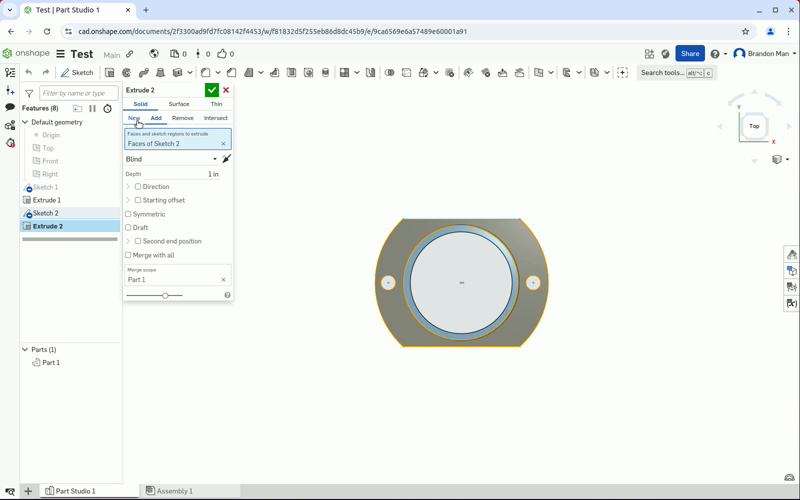
click(137, 120)
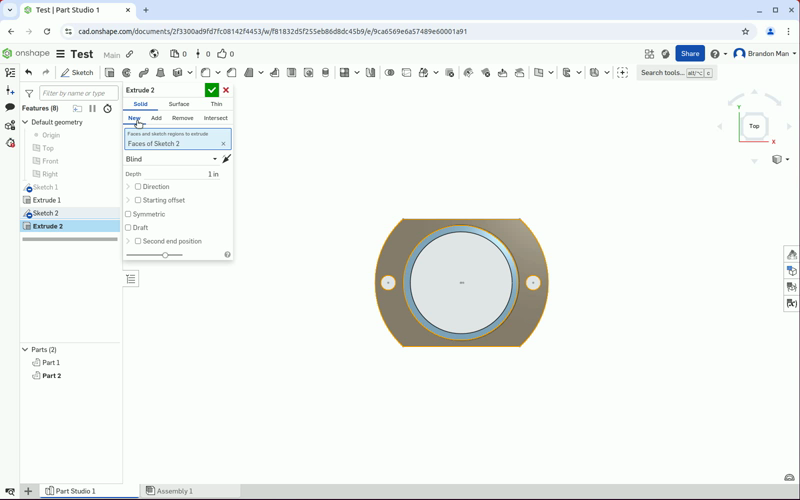
key(tab, 4)
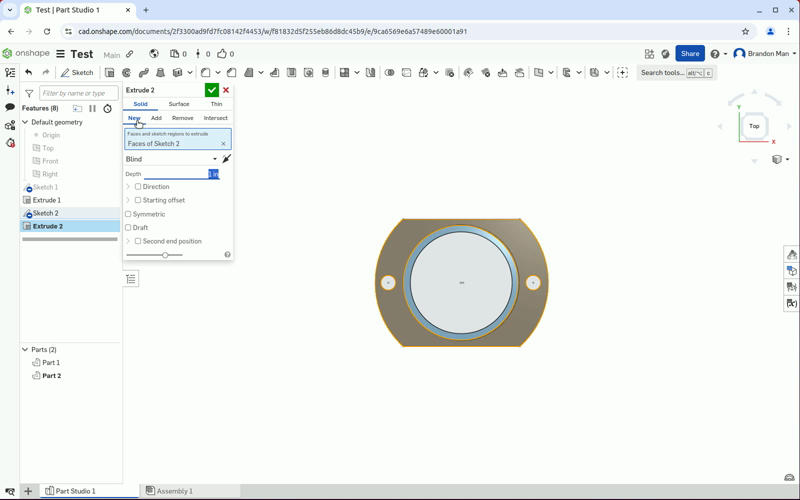
text(2.889)
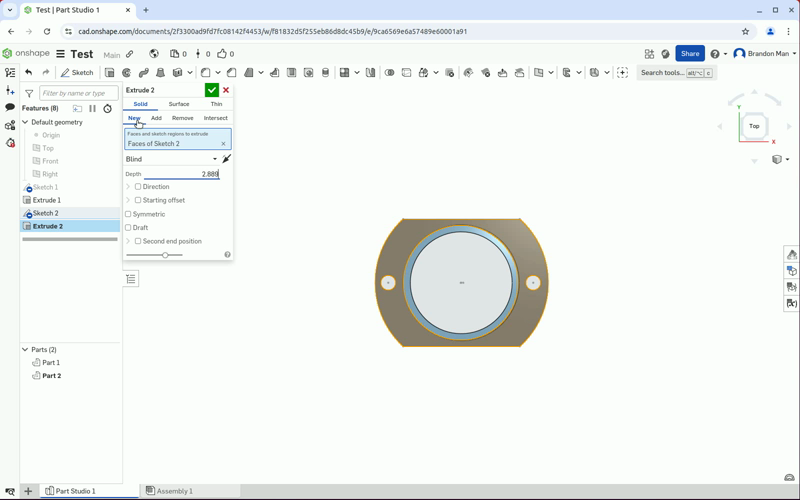
key(enter)
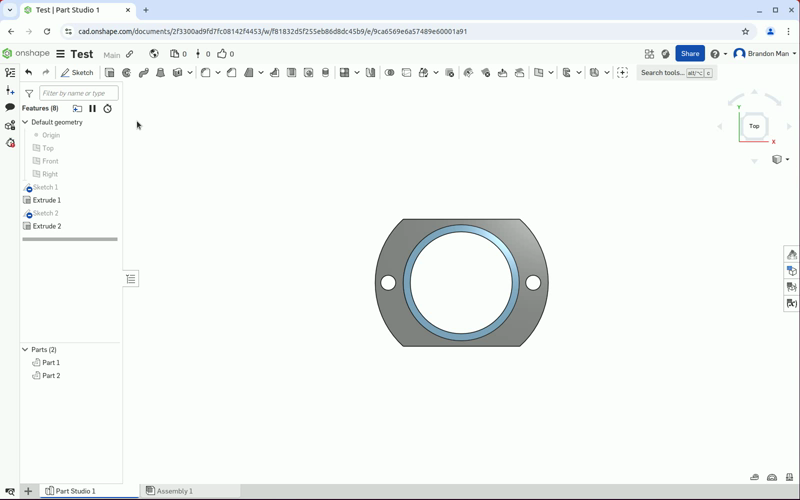
key(shift+h)
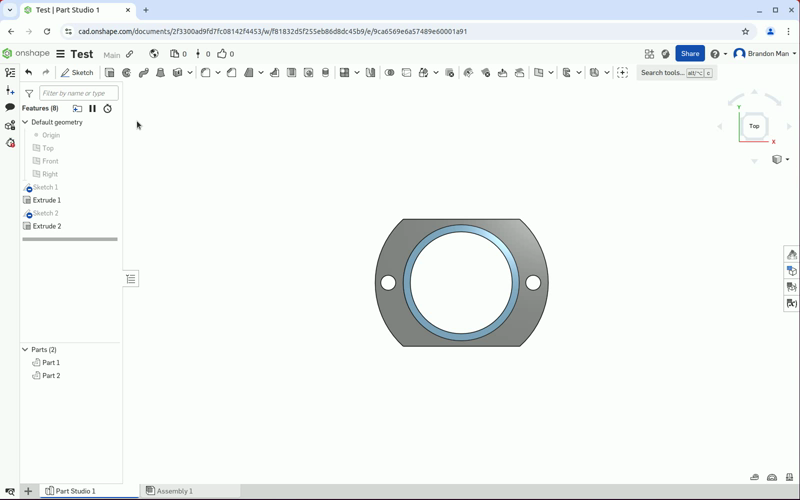
key(shift+h)
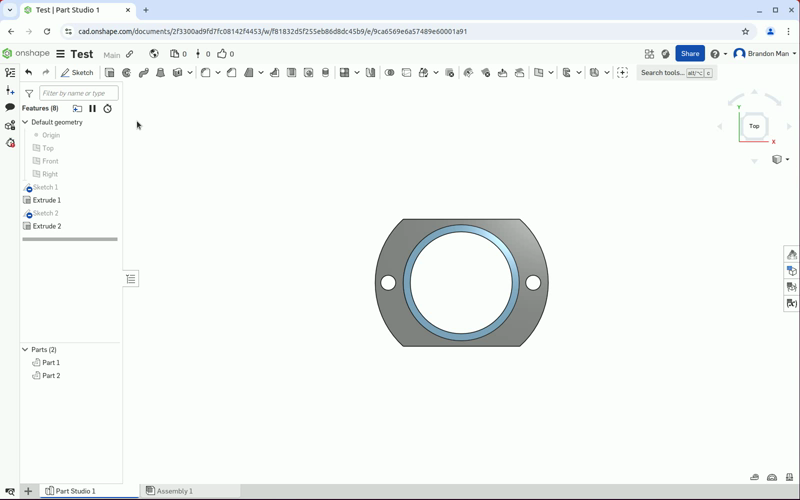
key(shift+7)
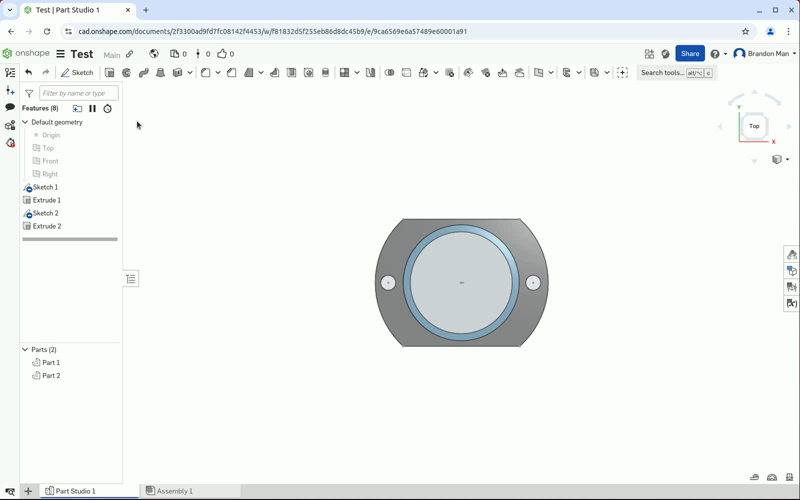
key(up, 3)
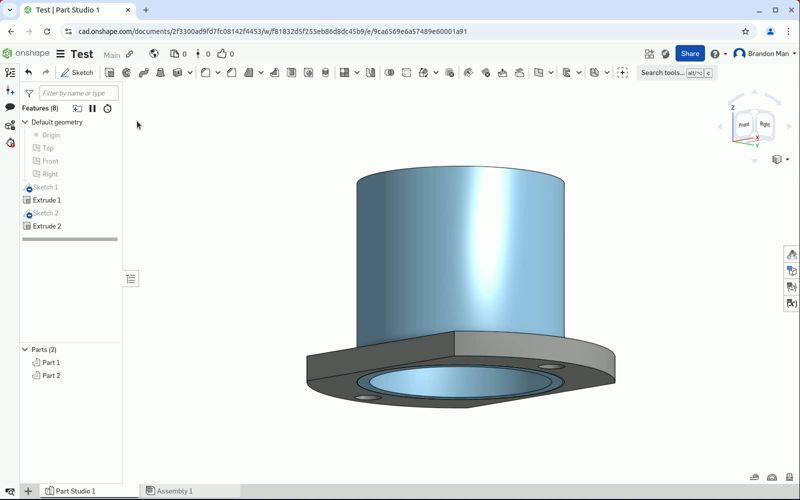
key(left, 3)
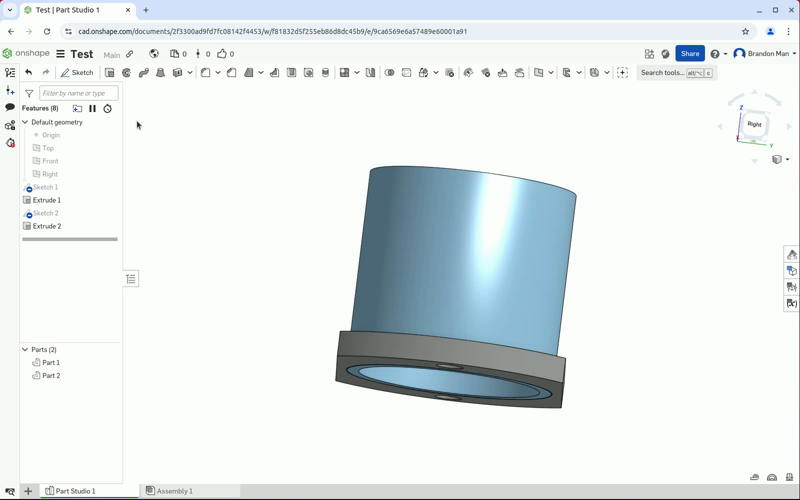
key(right, 3)
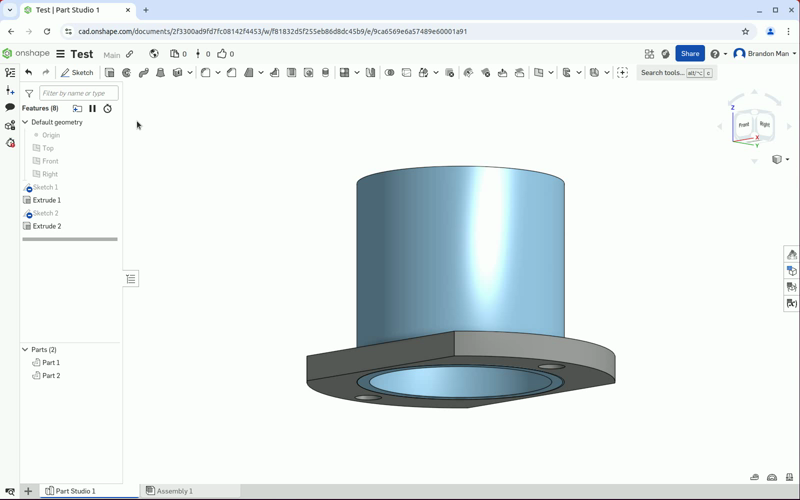
key(down, 3)
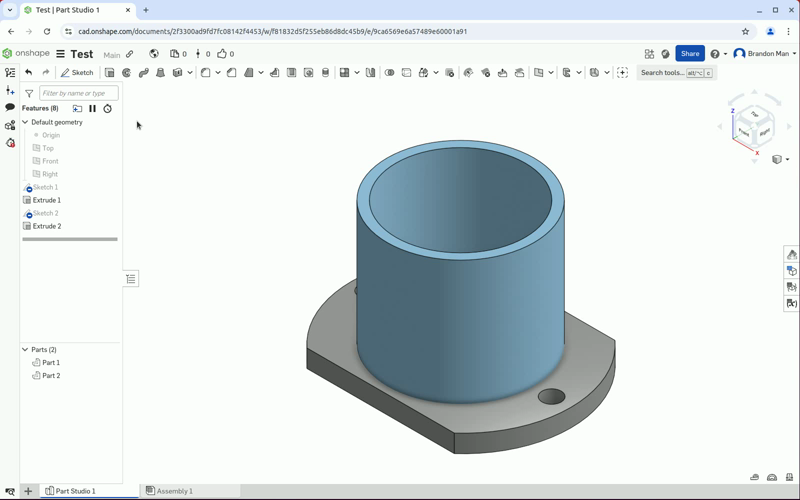
mouse_move(73, 189)
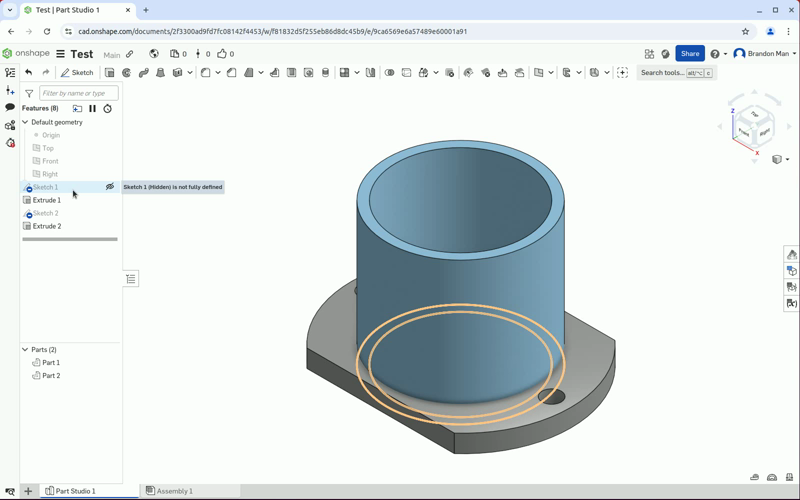
click(73, 189)